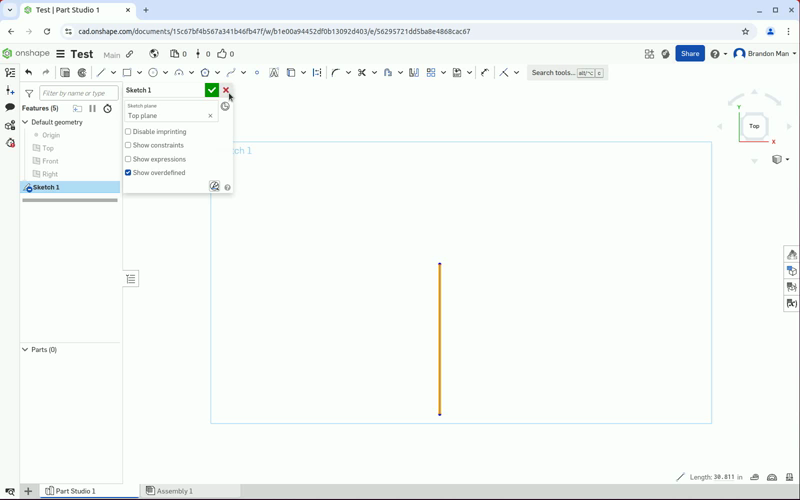
key(shift+h)
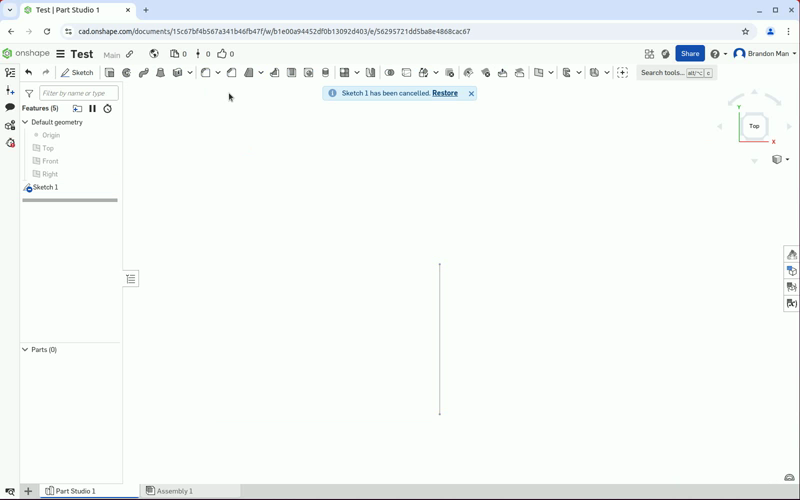
key(shift+s)
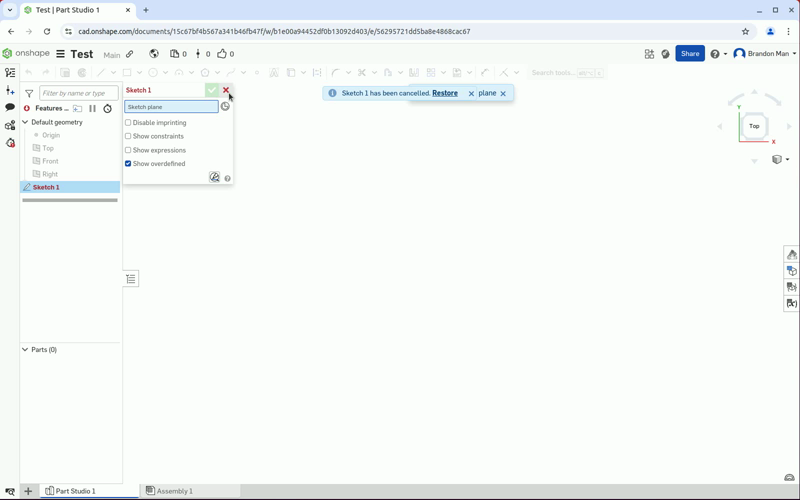
mouse_move(73, 150)
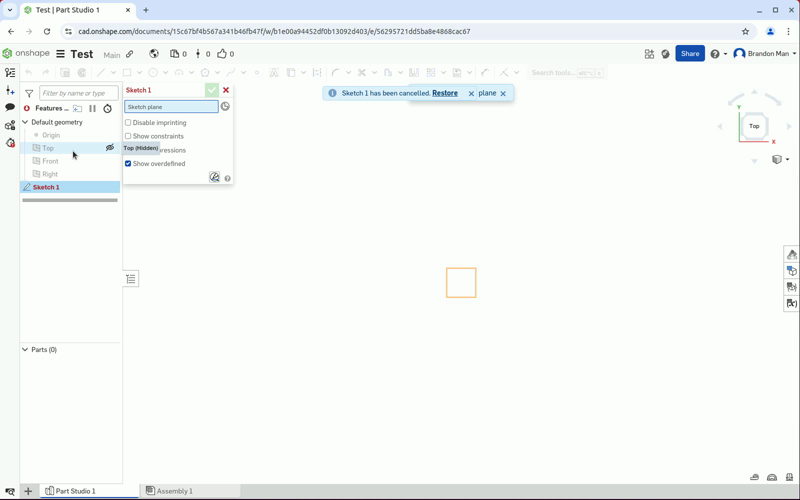
click(73, 150)
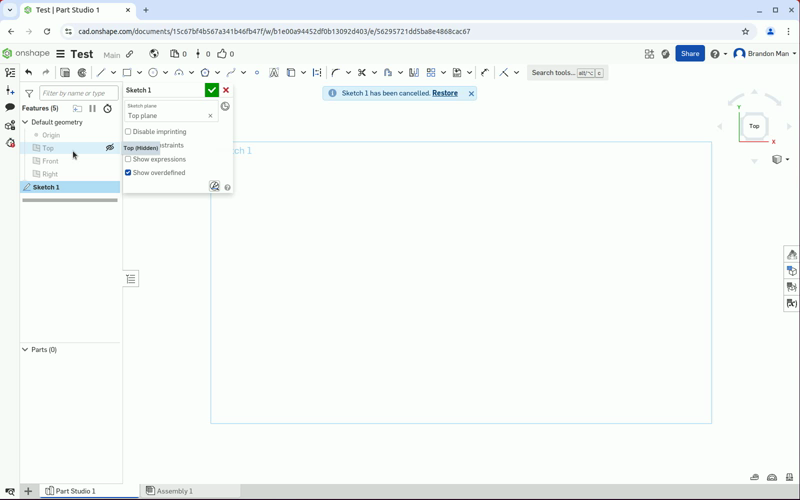
mouse_move(73, 352)
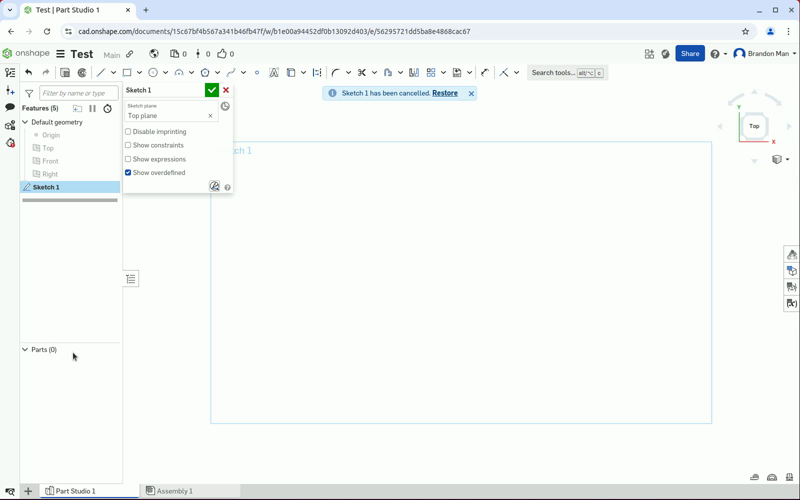
key(y)
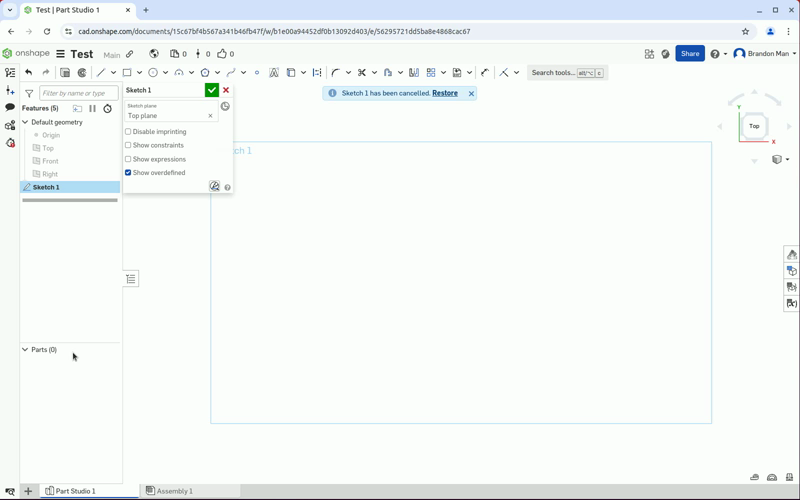
key(l)
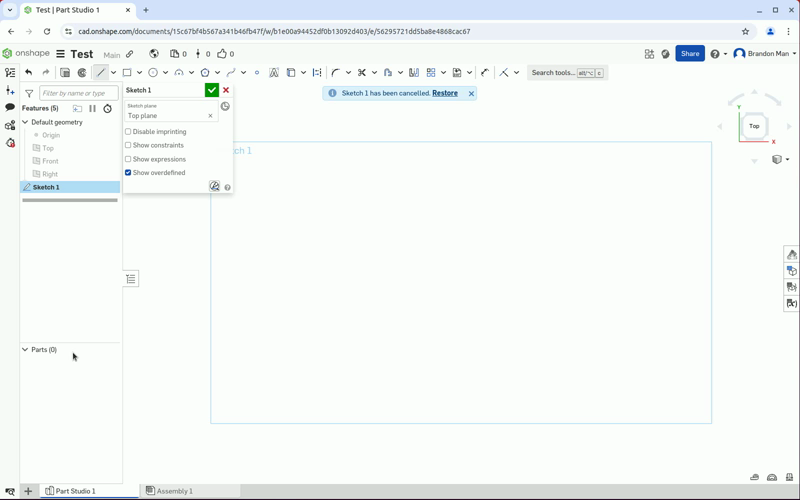
key_down(shift)
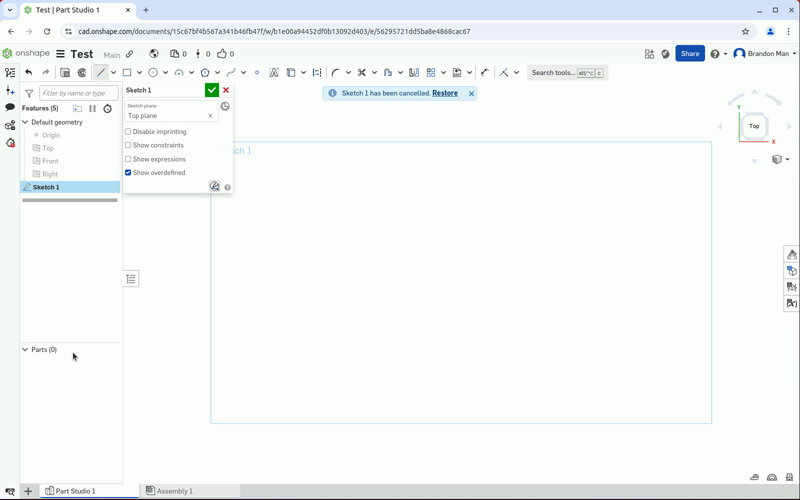
mouse_move(349, 282)
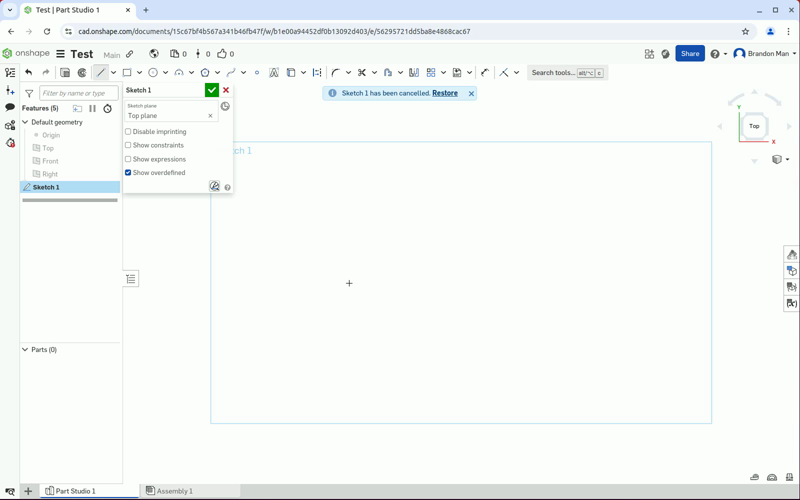
click(349, 282)
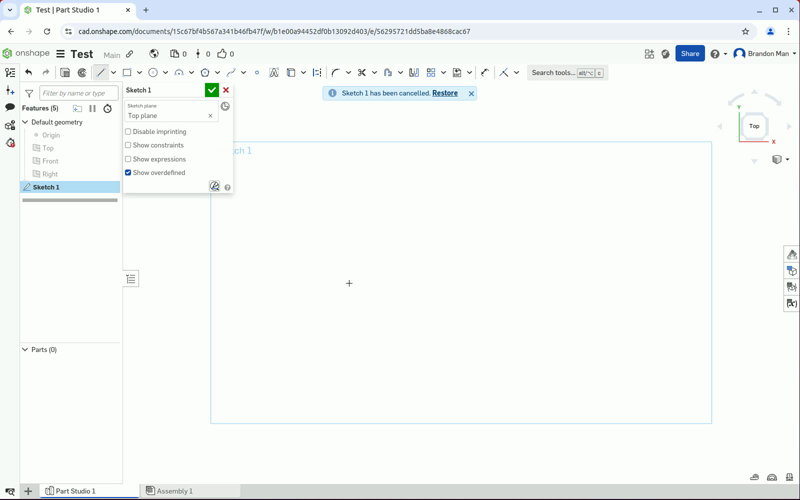
key_up(shift)
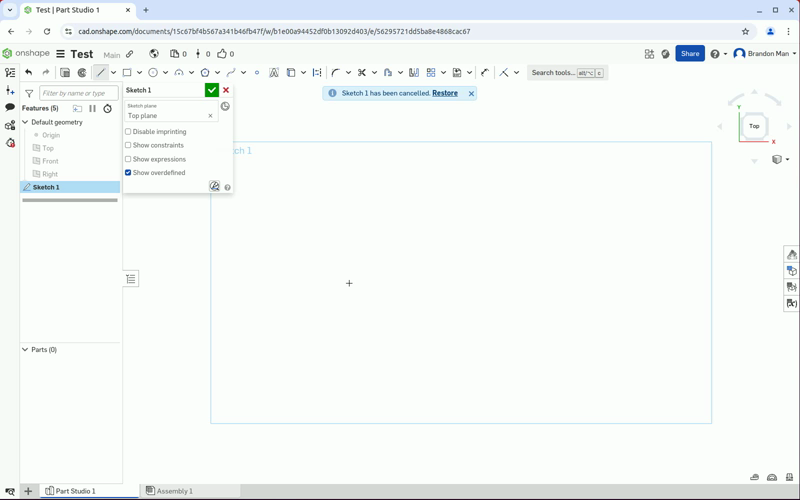
key_down(shift)
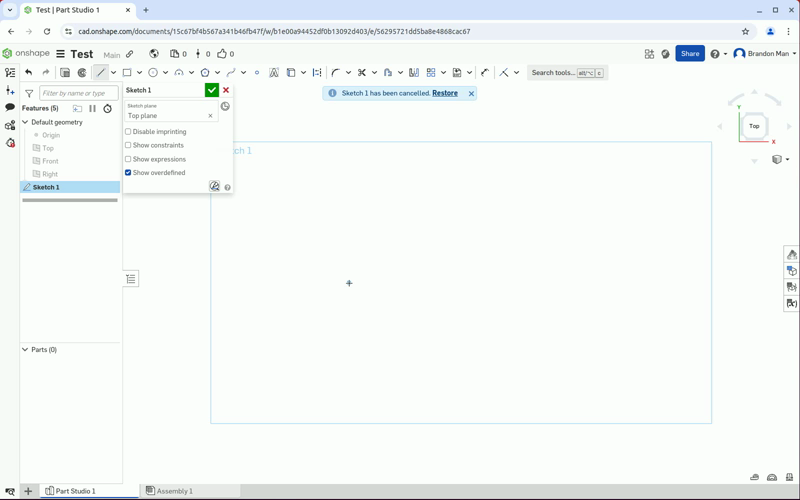
mouse_move(405, 378)
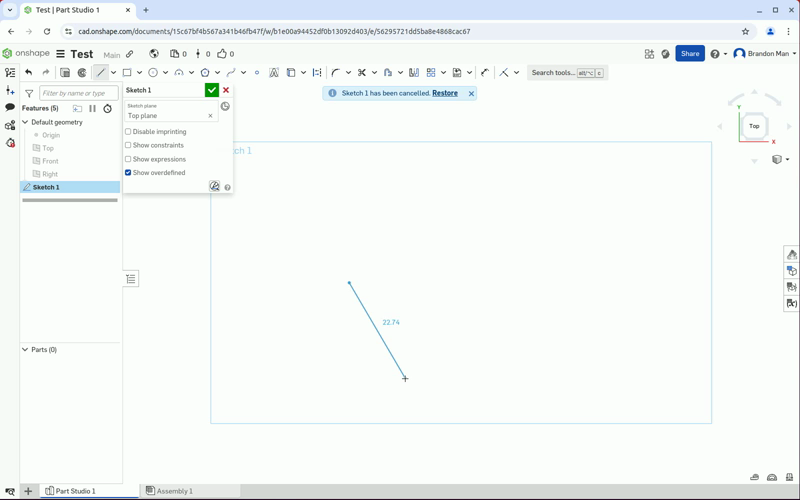
click(405, 378)
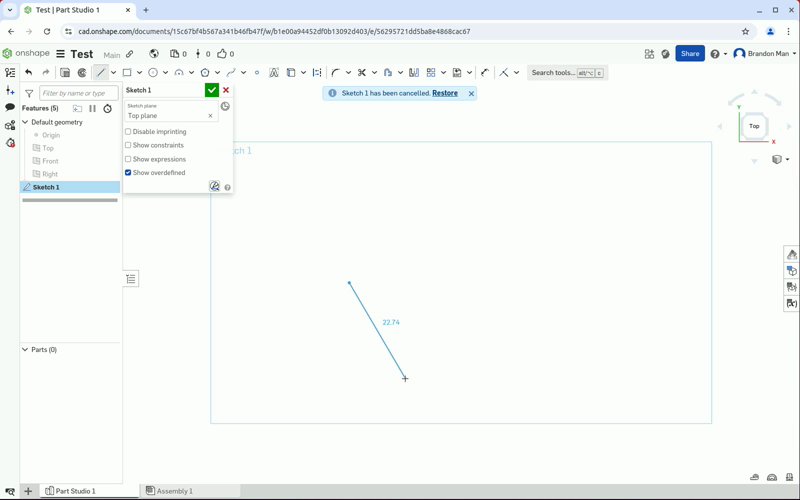
key_up(shift)
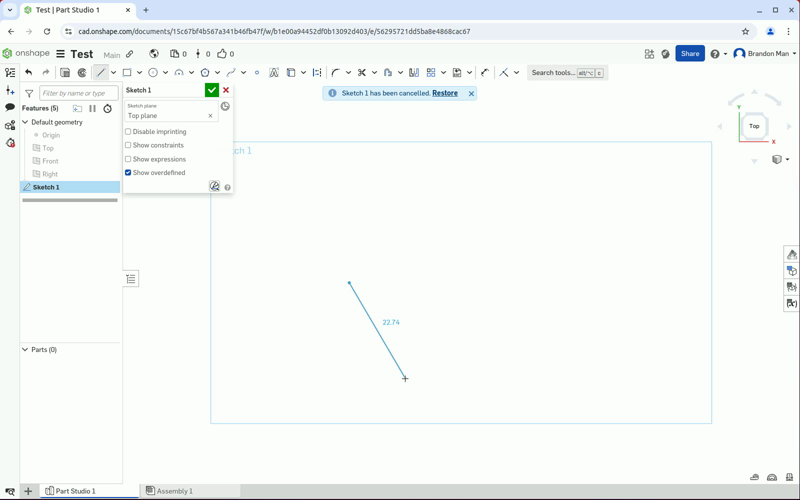
key_down(shift)
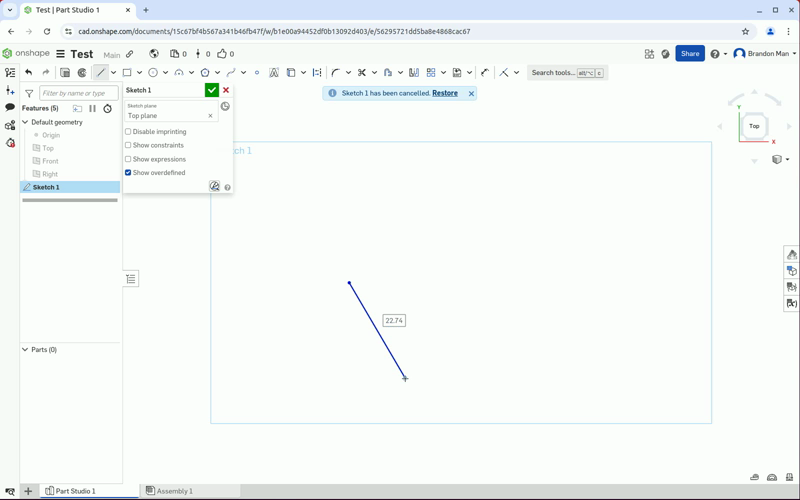
mouse_move(514, 378)
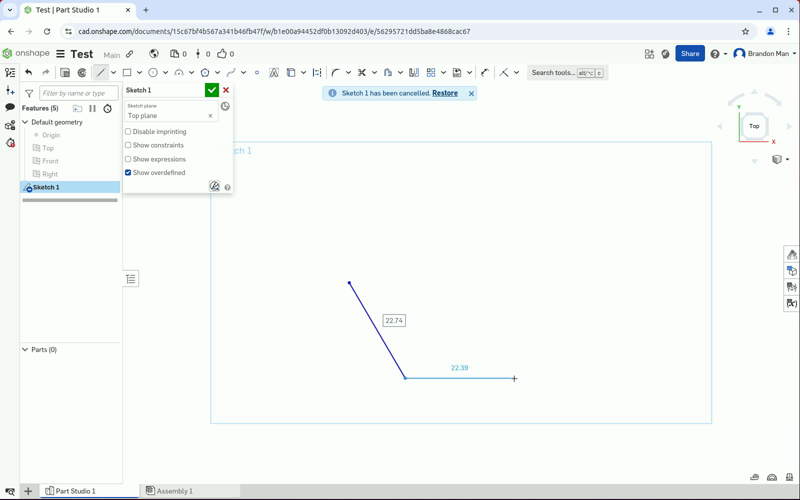
click(514, 378)
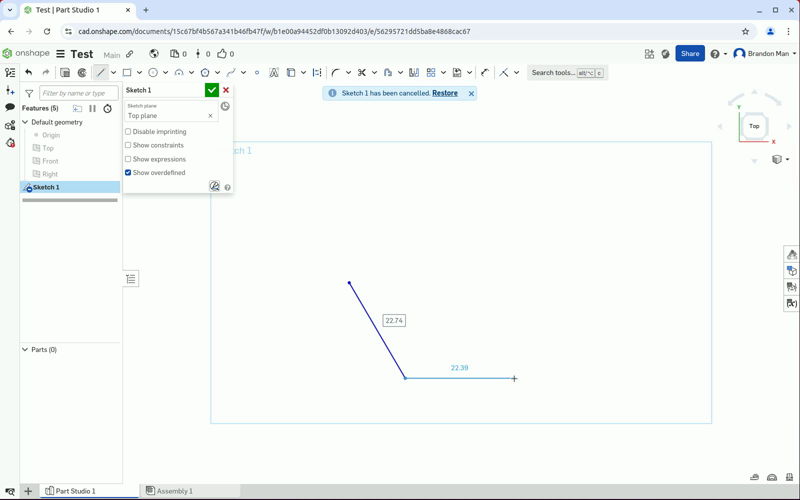
key_up(shift)
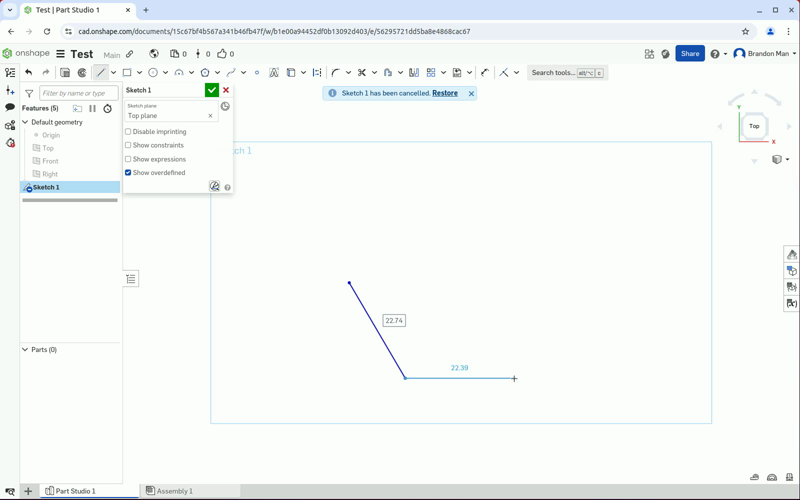
key_down(shift)
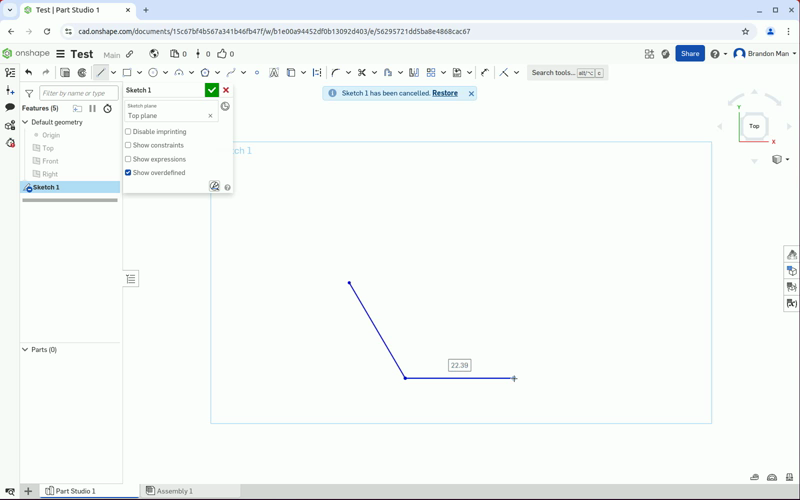
mouse_move(569, 282)
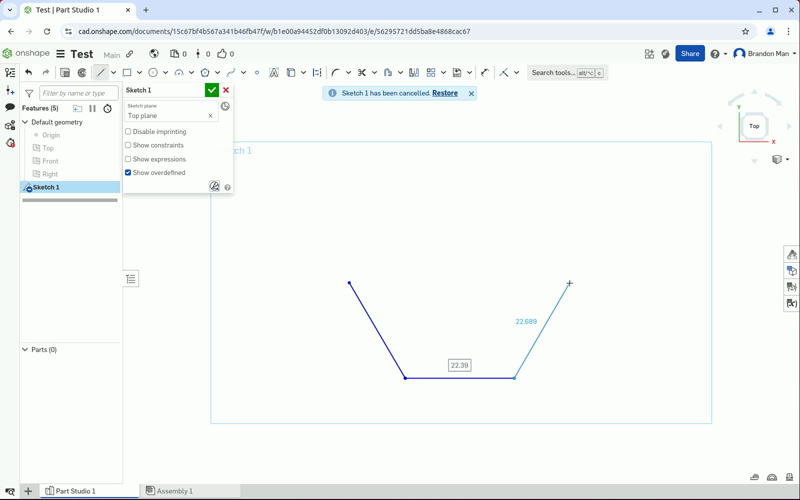
click(569, 282)
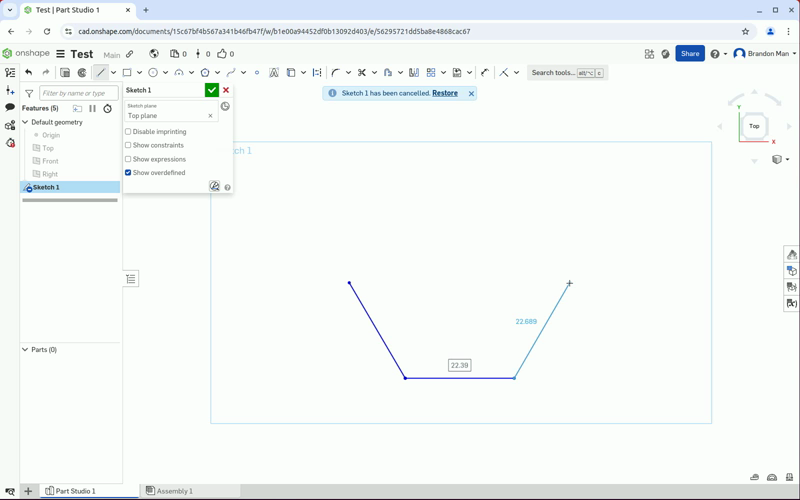
key_up(shift)
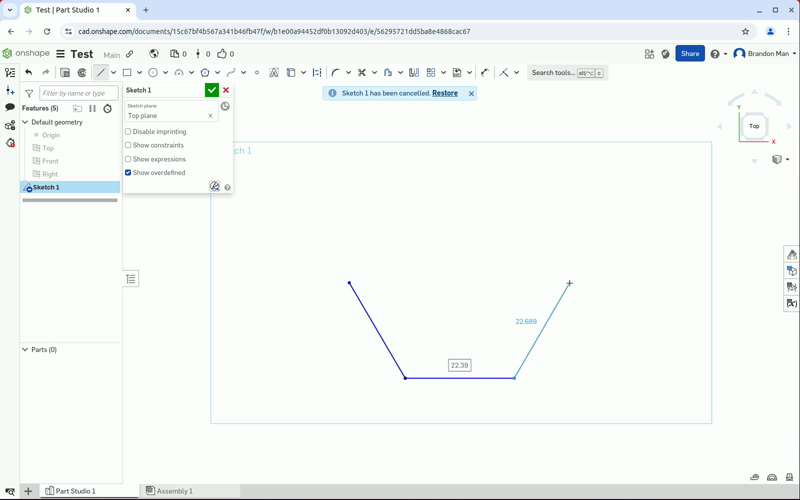
key_down(shift)
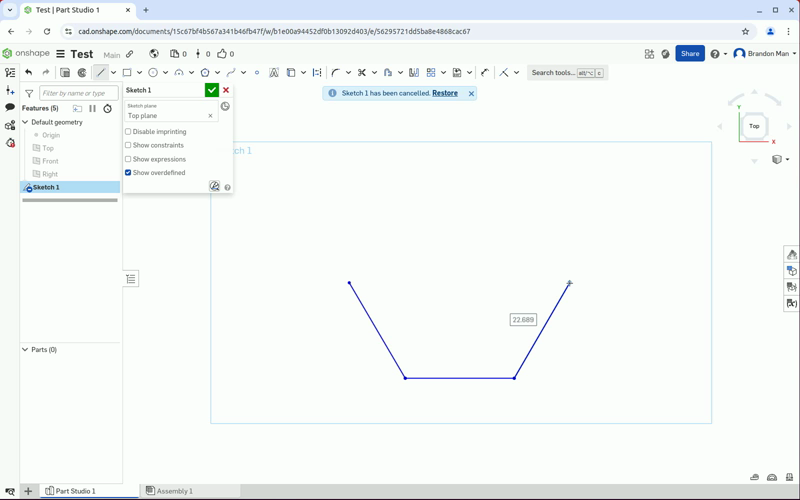
mouse_move(514, 187)
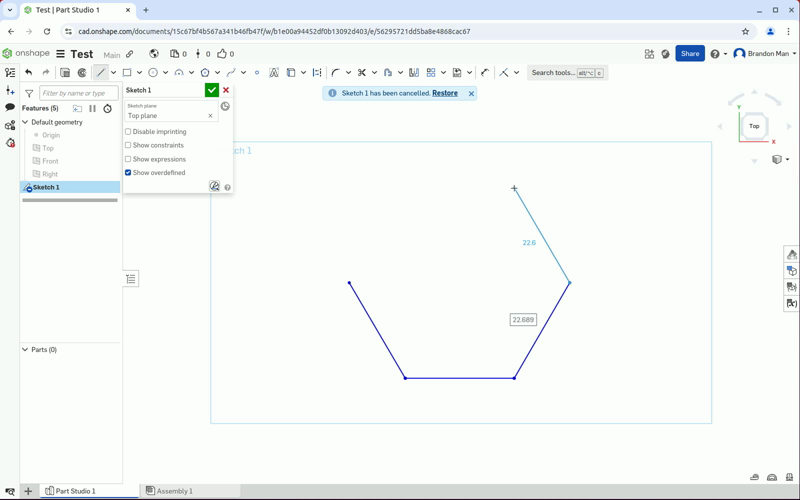
click(514, 187)
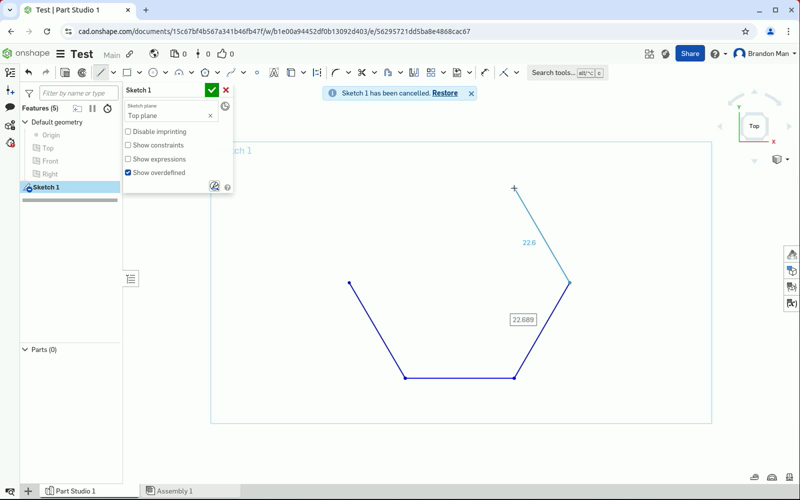
key_up(shift)
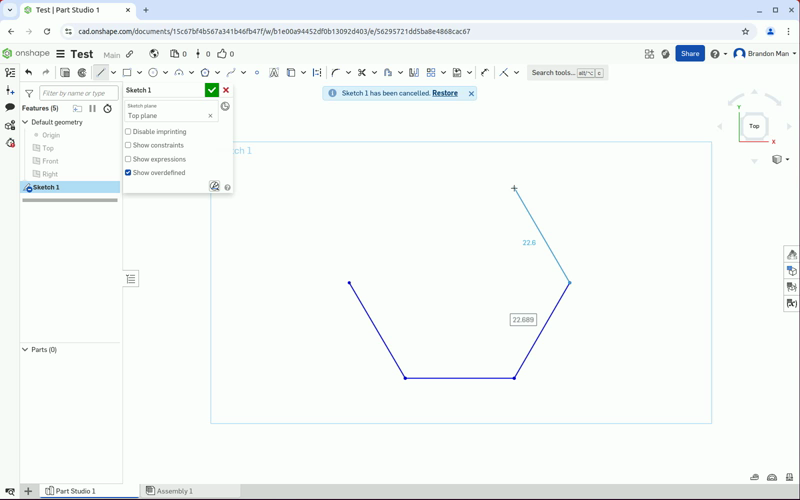
key_down(shift)
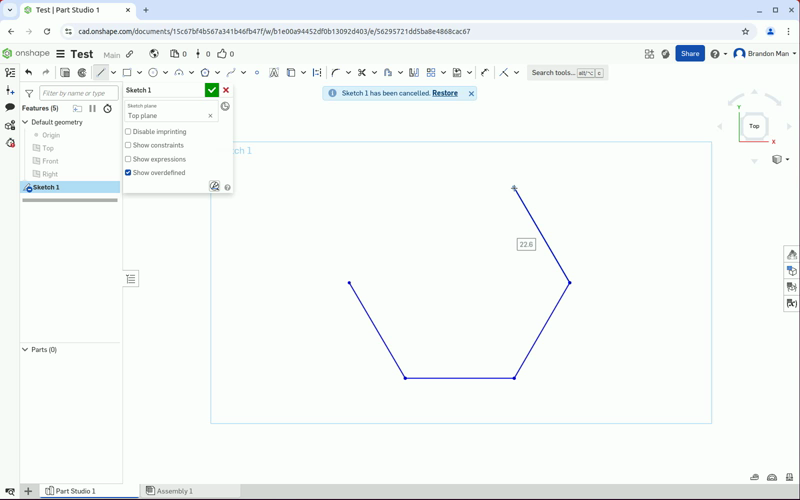
mouse_move(405, 187)
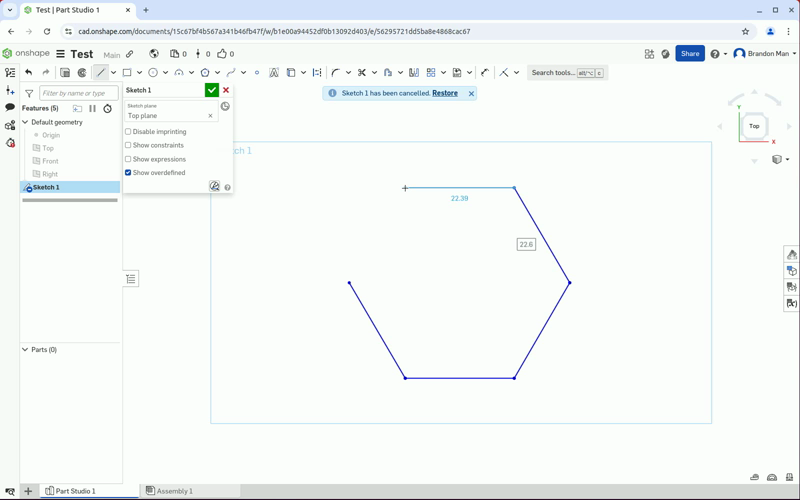
click(405, 187)
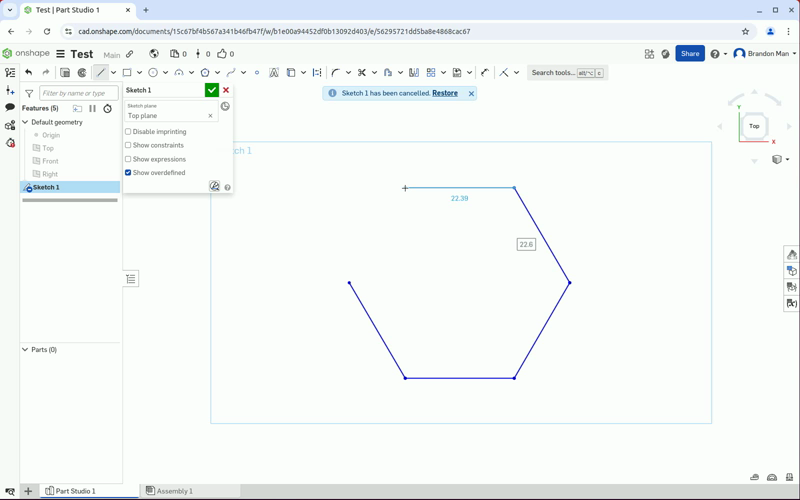
key_up(shift)
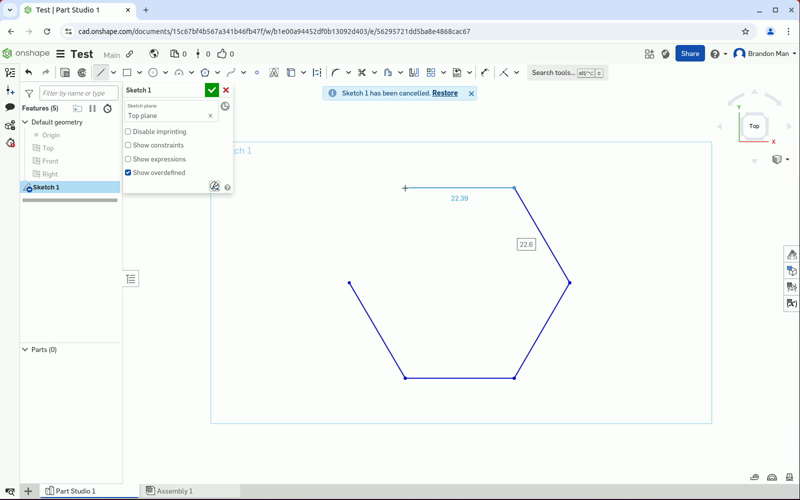
key_down(shift)
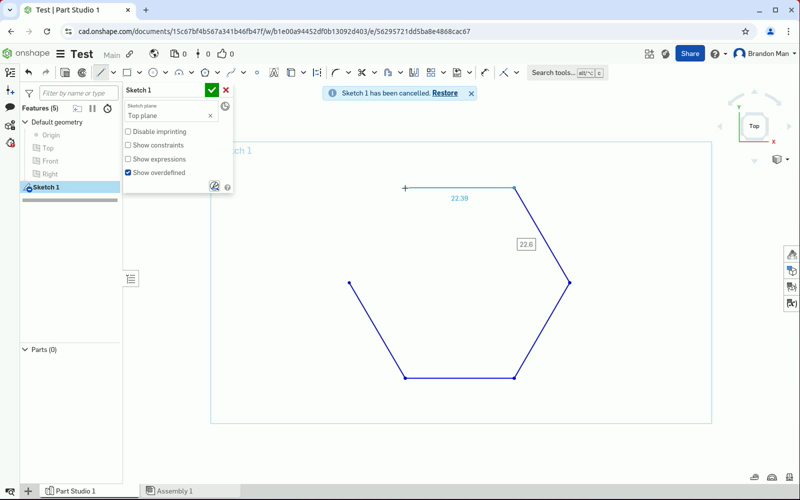
mouse_move(349, 282)
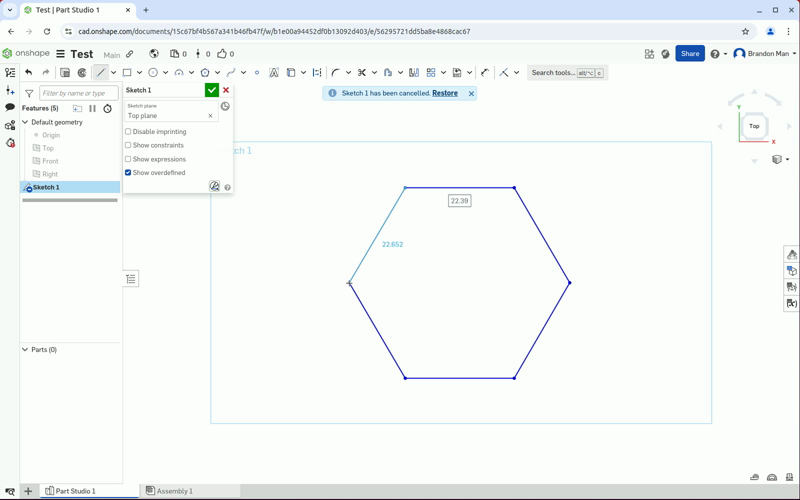
key_up(shift)
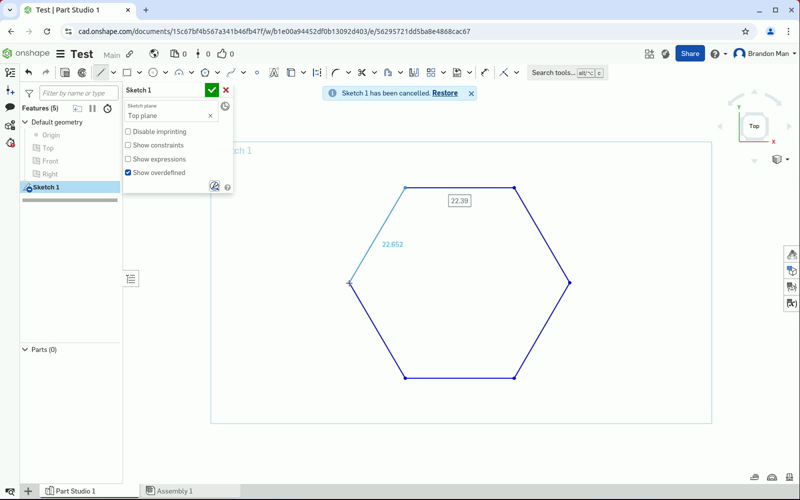
click(349, 282)
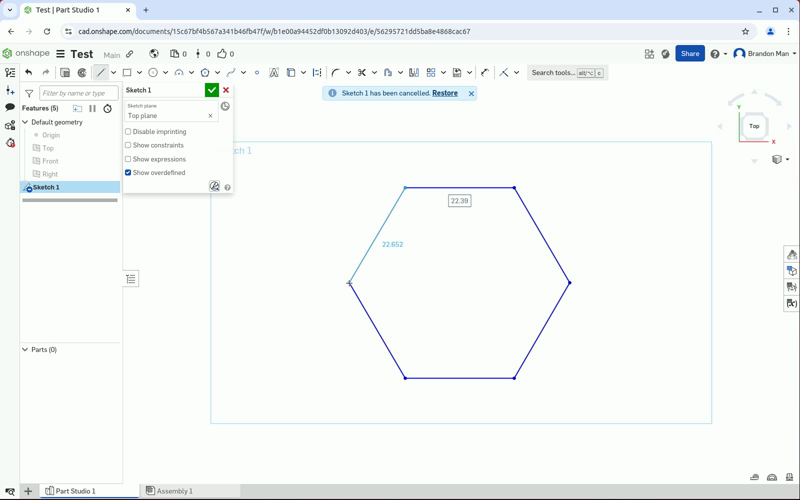
key(esc)
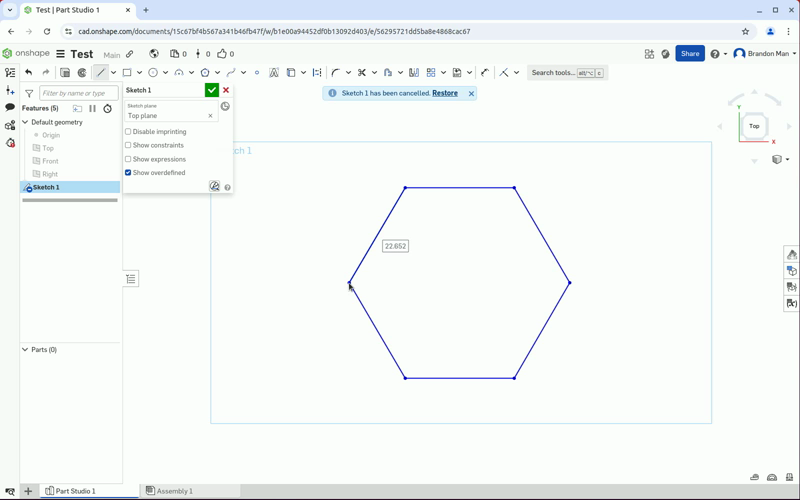
mouse_move(481, 239)
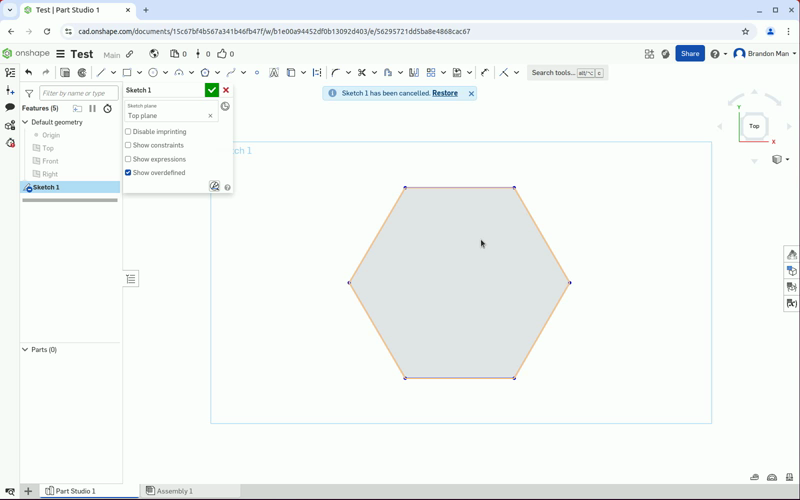
click(481, 239)
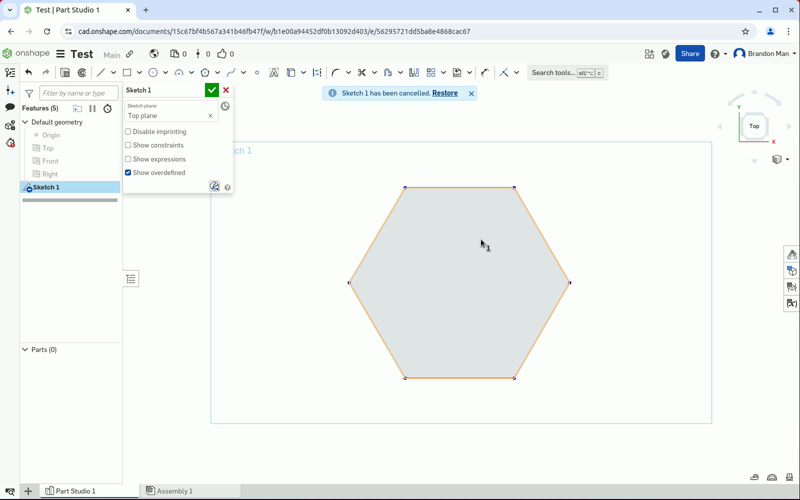
mouse_move(73, 352)
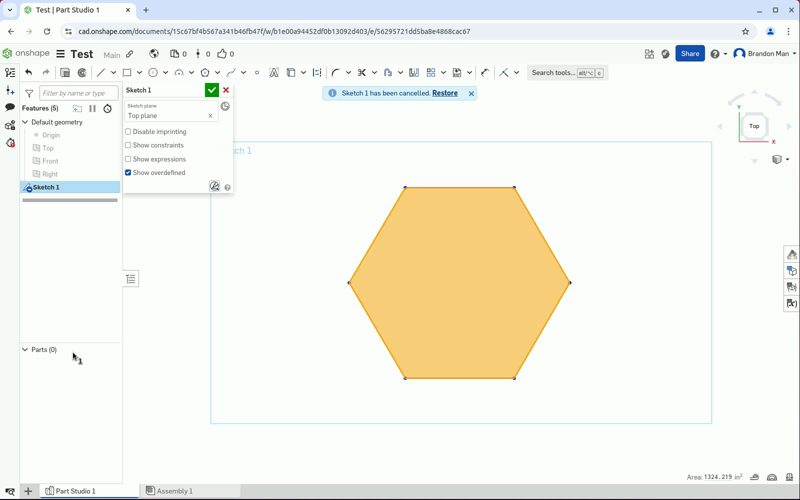
key(shift+y)
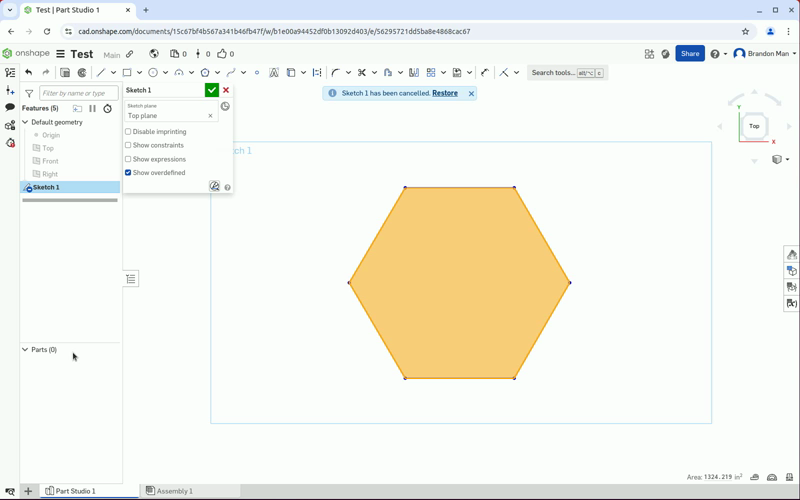
key(shift+e)
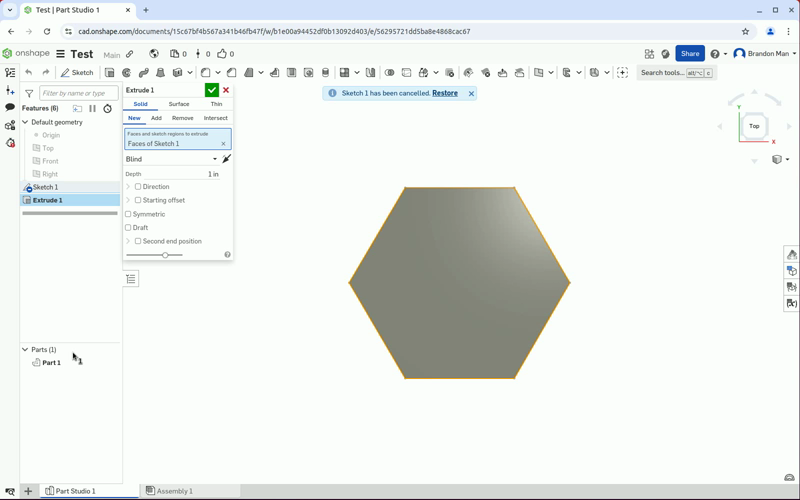
mouse_move(143, 106)
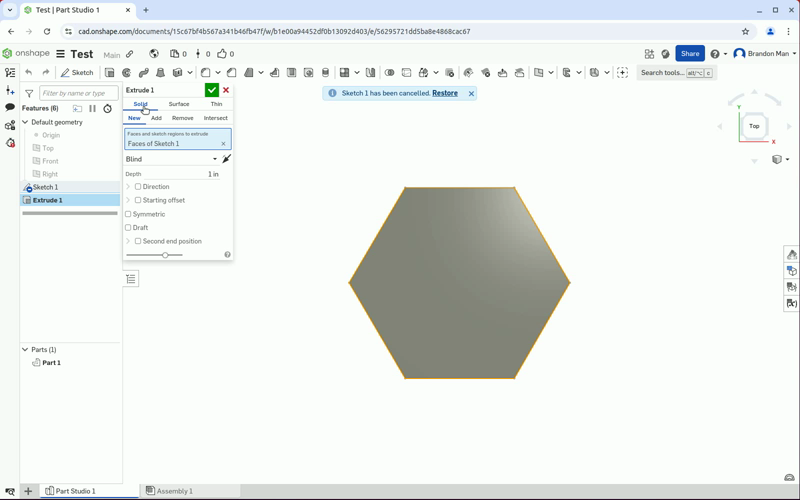
click(143, 106)
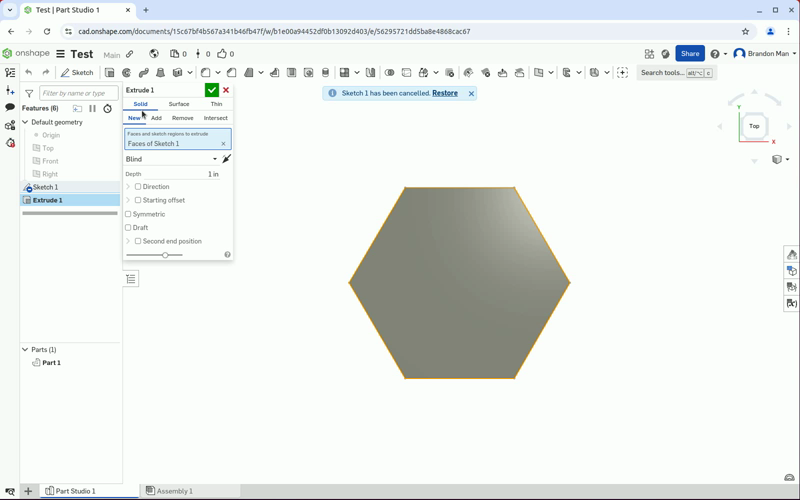
mouse_move(137, 120)
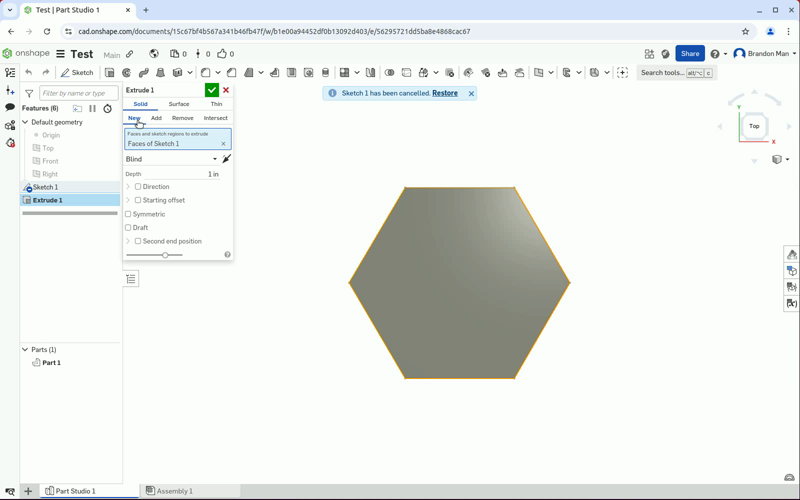
click(137, 120)
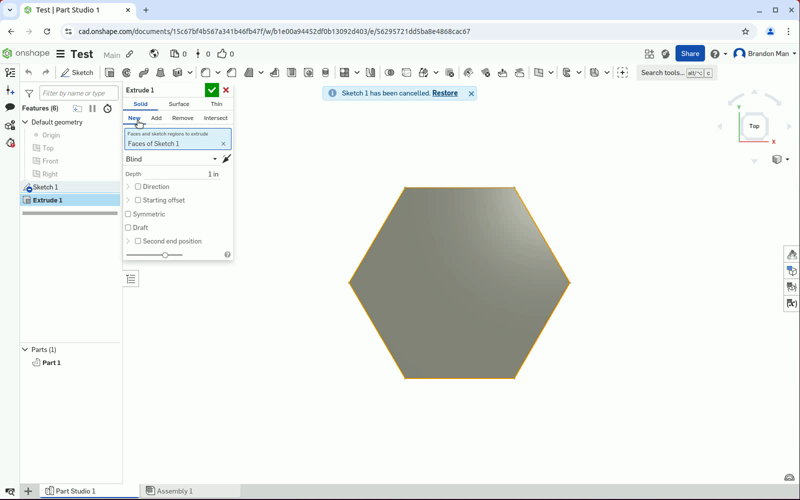
key(tab, 4)
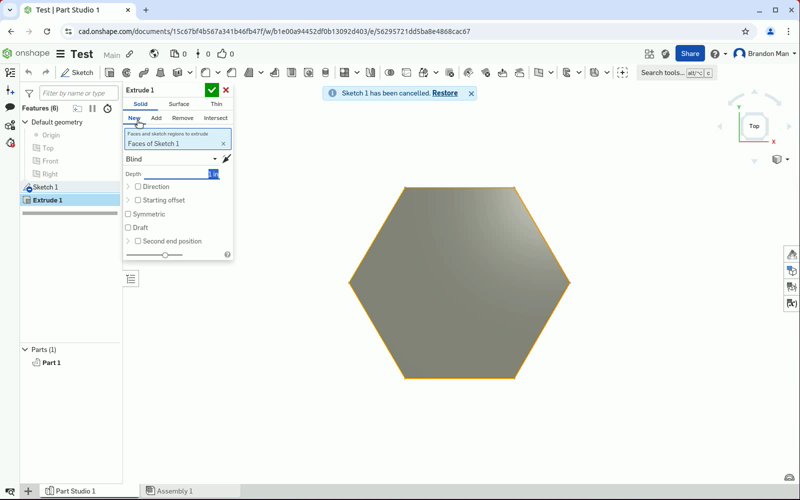
text(15.405)
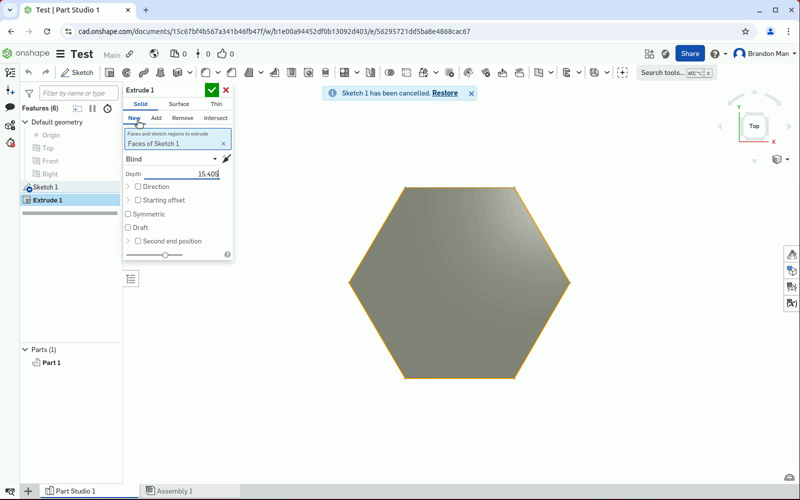
key(enter)
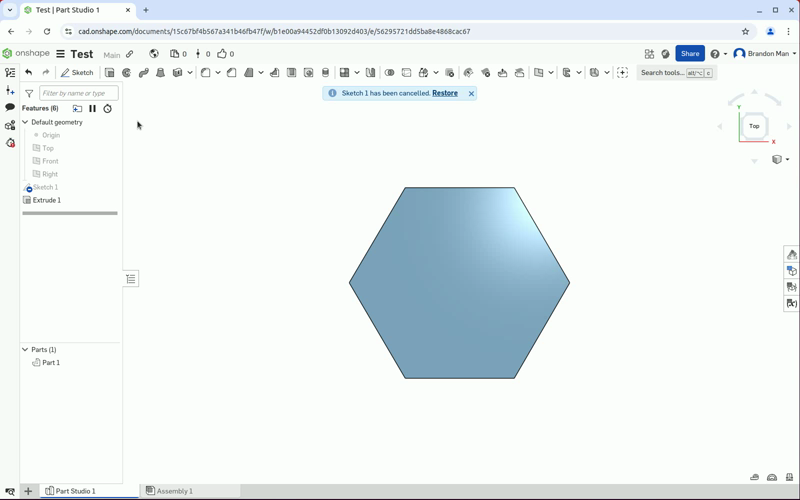
key(shift+h)
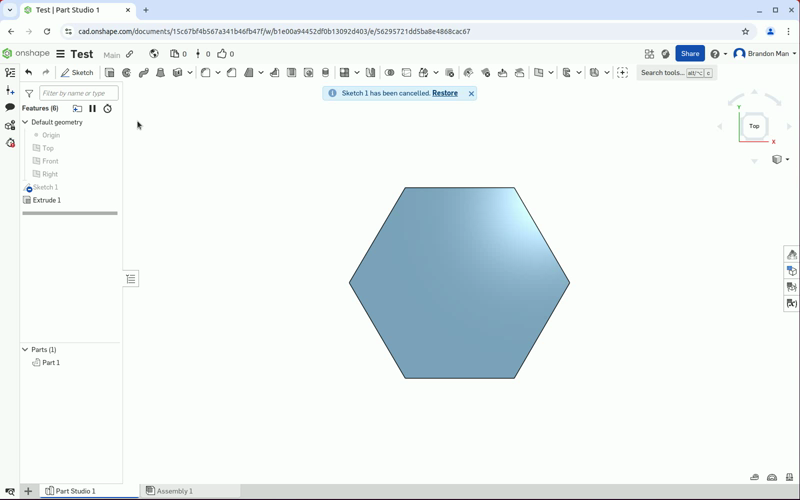
key(shift+h)
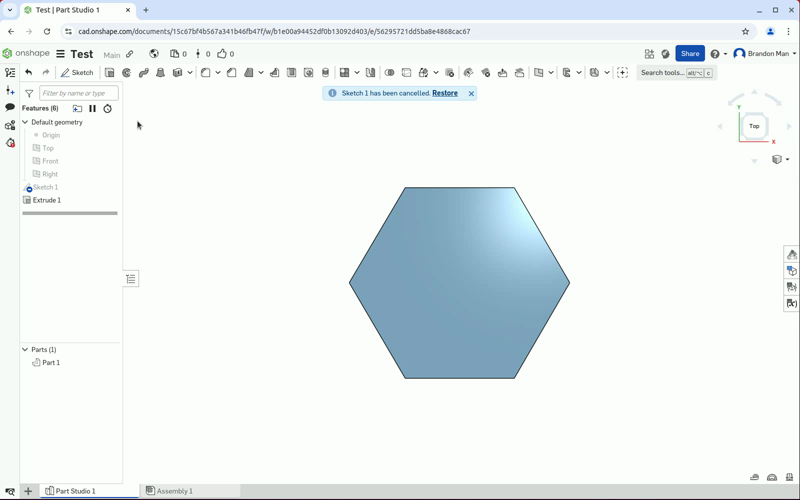
mouse_move(73, 189)
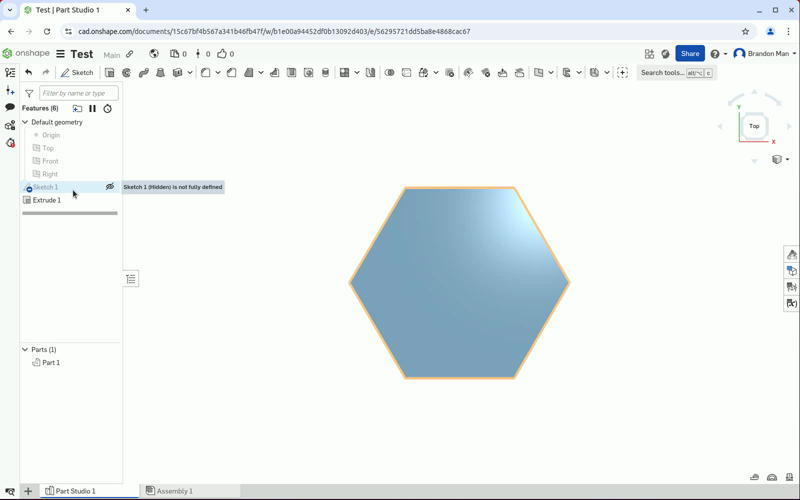
click(73, 189)
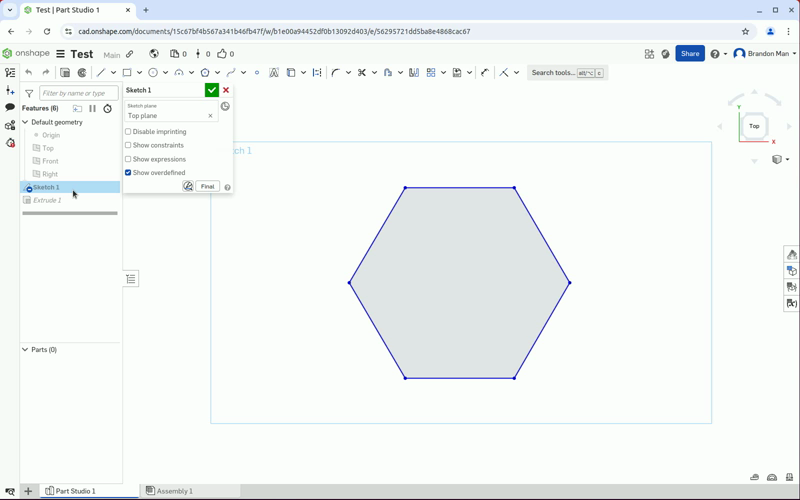
mouse_move(229, 92)
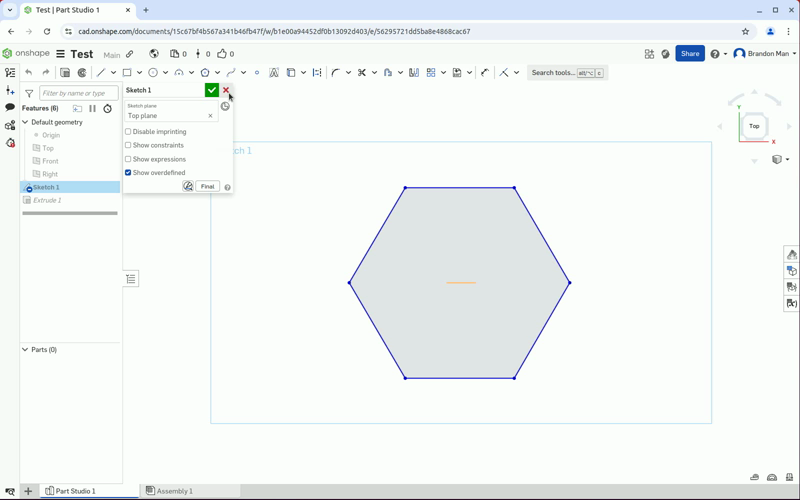
click(229, 92)
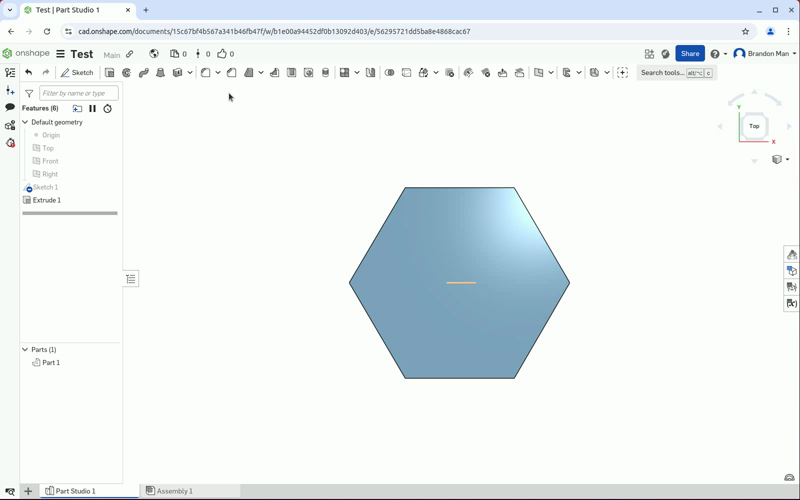
mouse_move(541, 75)
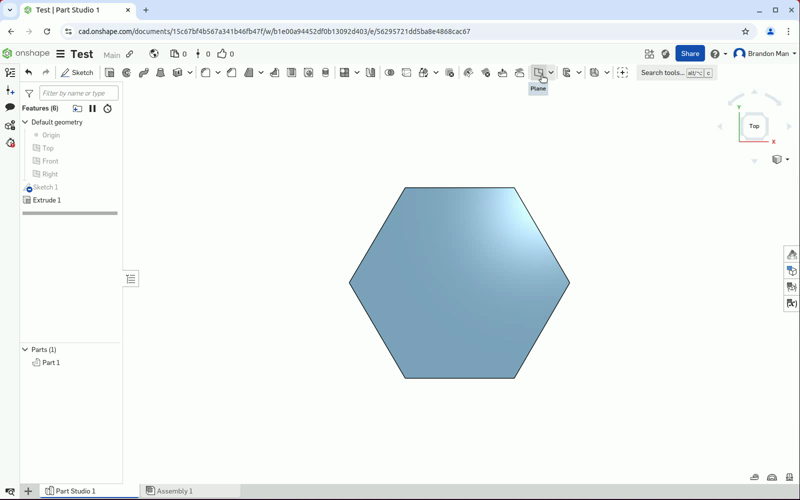
click(541, 75)
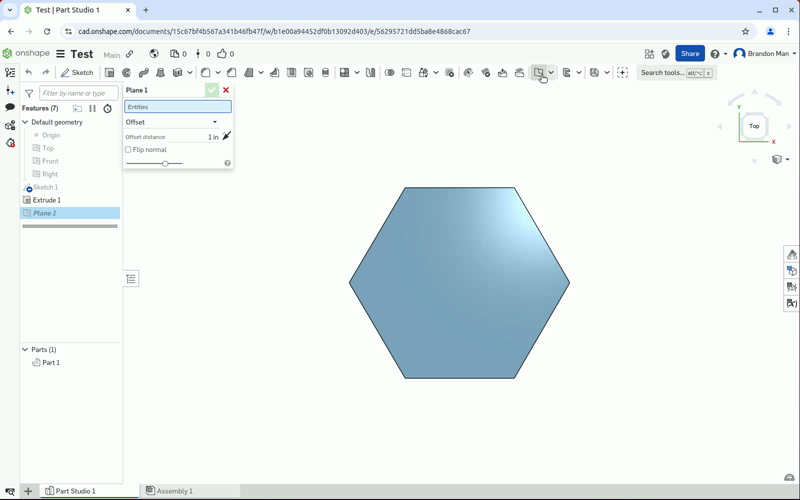
mouse_move(73, 150)
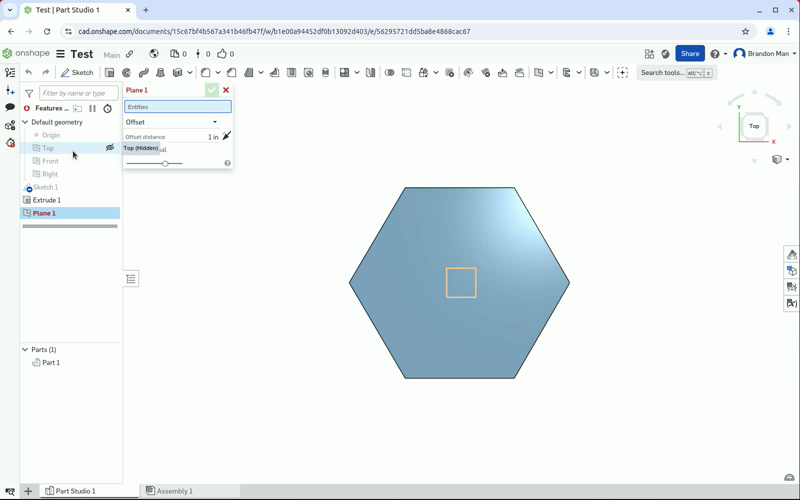
click(73, 150)
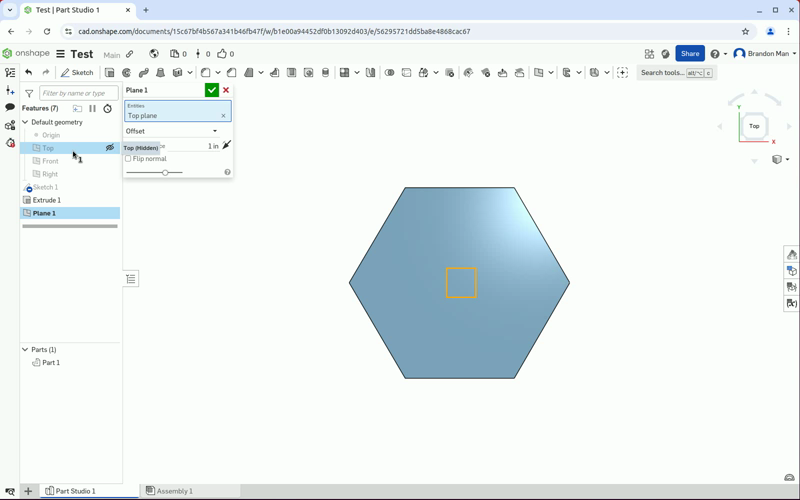
key(tab, 2)
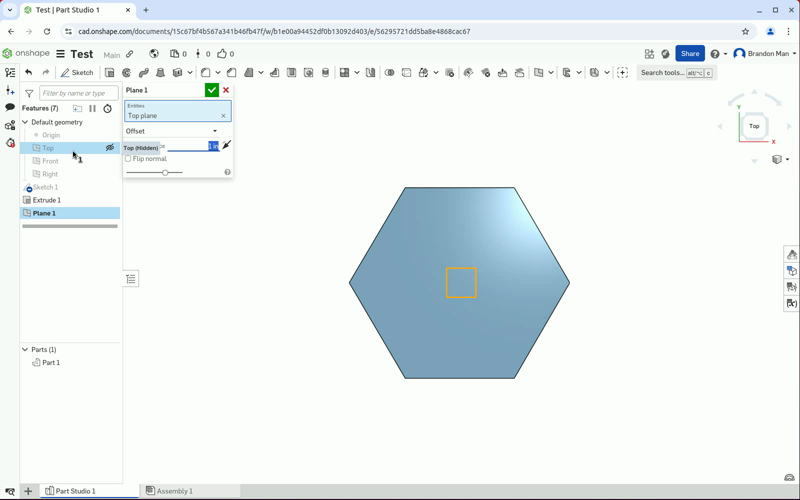
text(15.405)
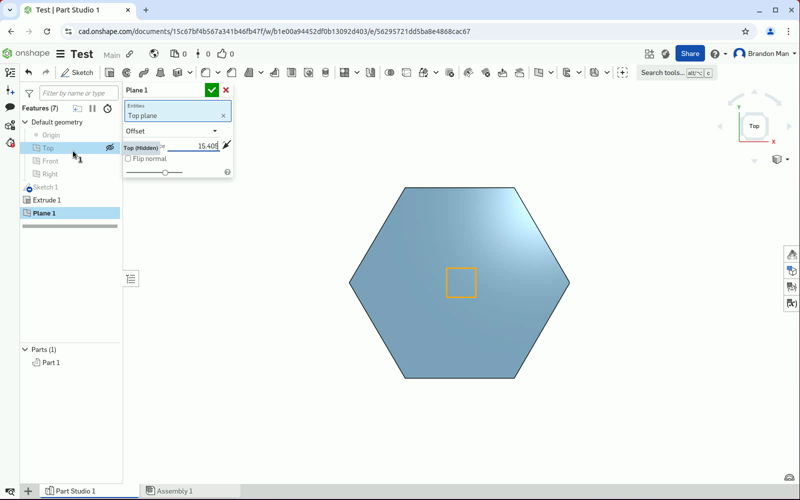
key(enter, 2)
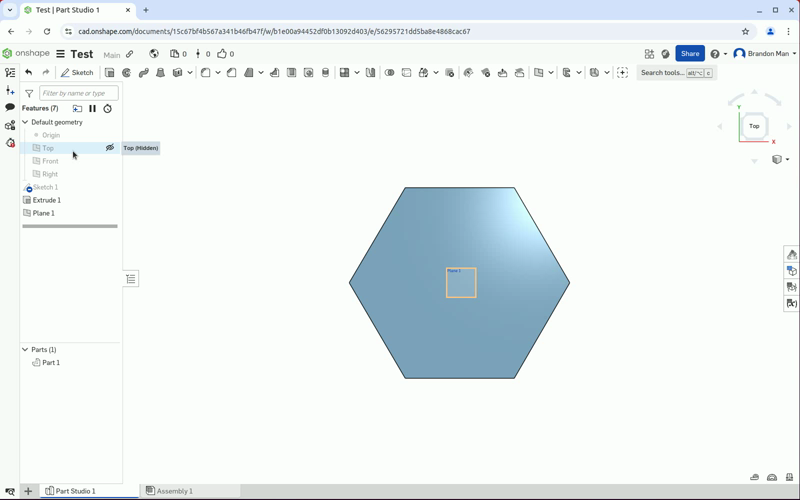
key(shift+s)
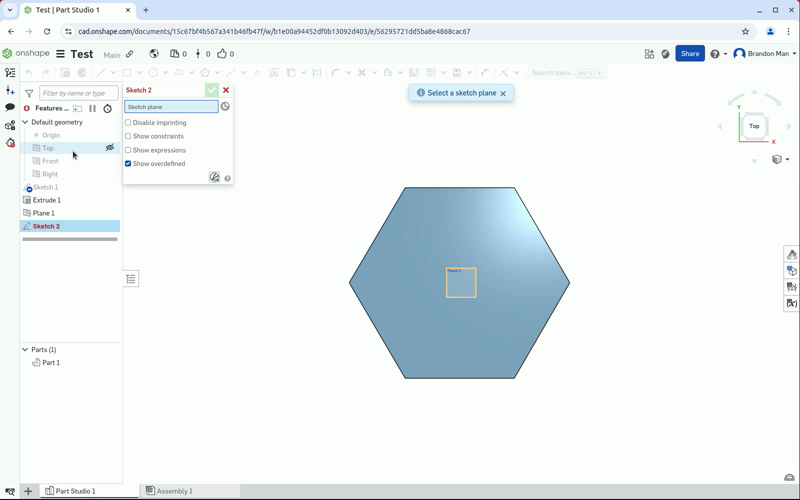
mouse_move(73, 215)
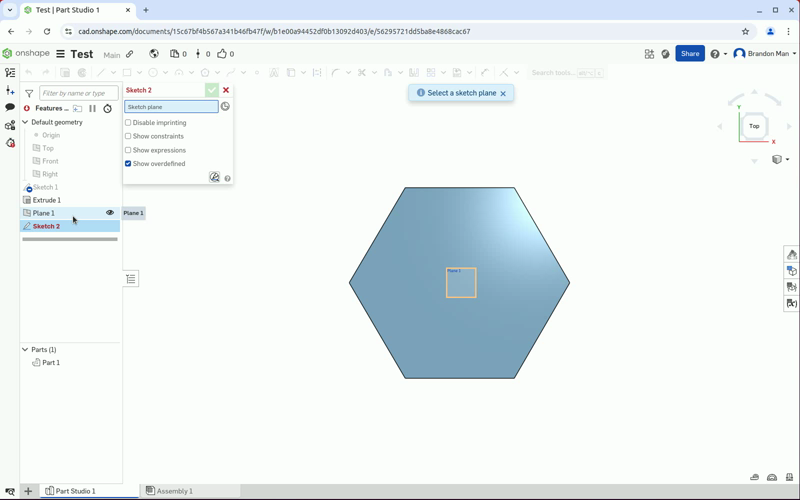
click(73, 215)
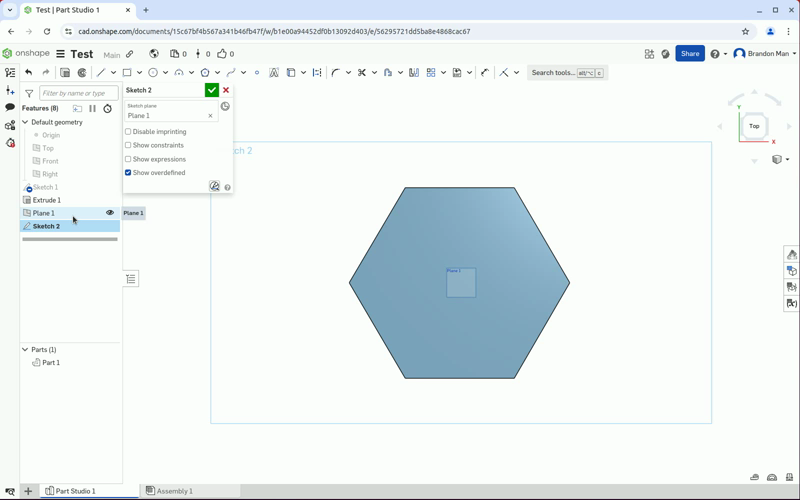
mouse_move(73, 352)
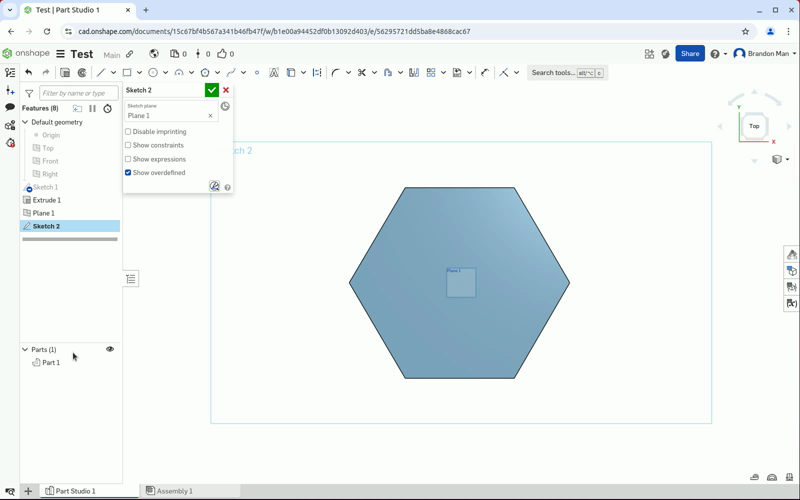
key(y)
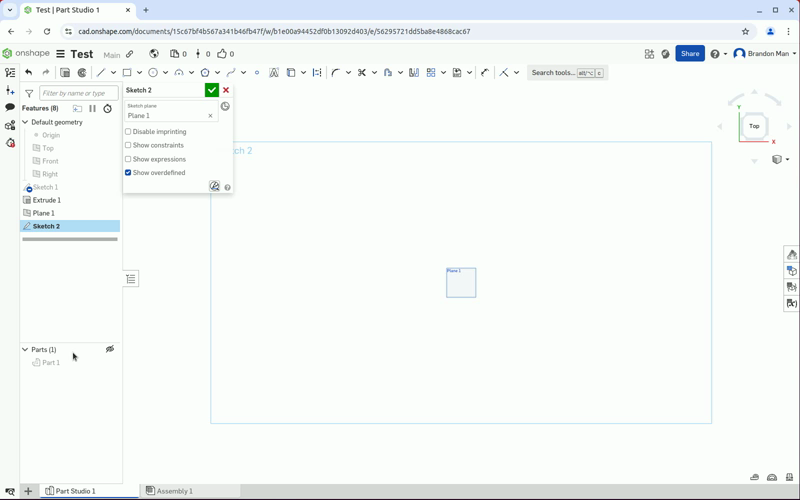
key(c)
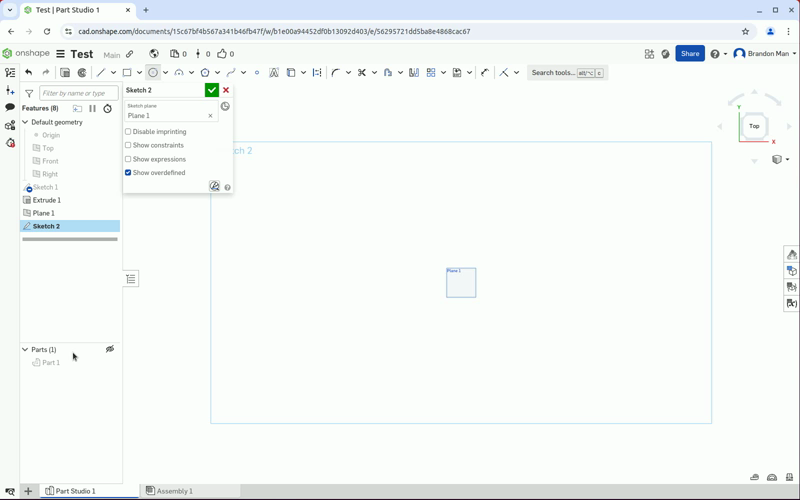
key_down(shift)
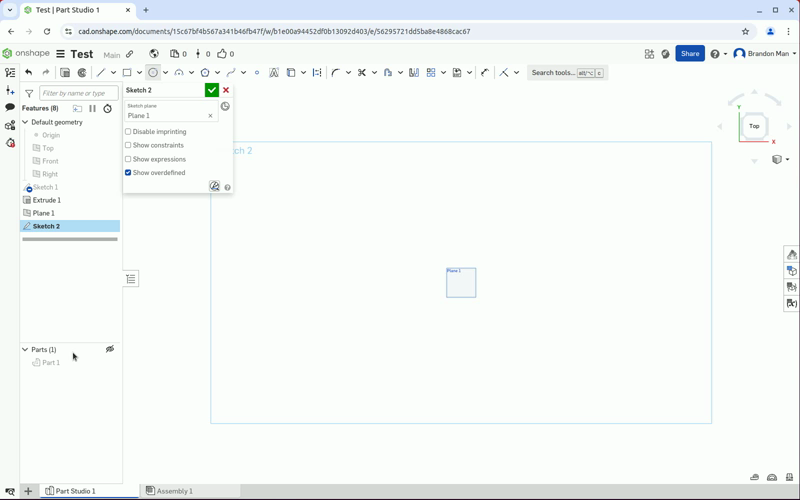
mouse_move(461, 282)
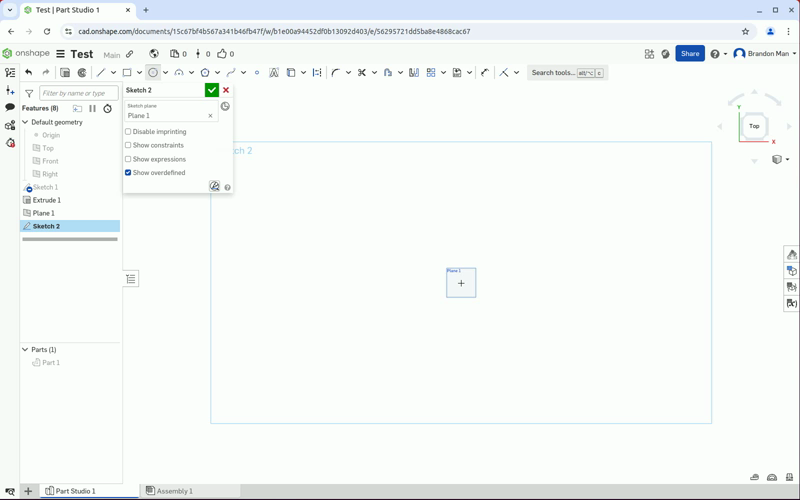
click(461, 282)
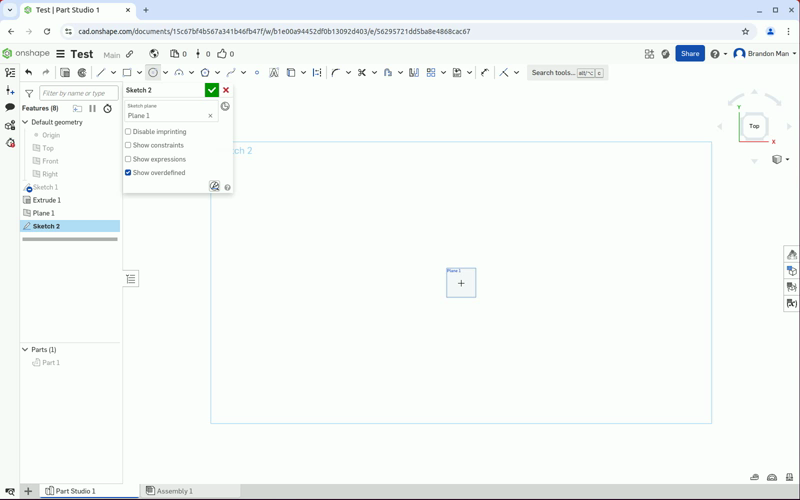
key_up(shift)
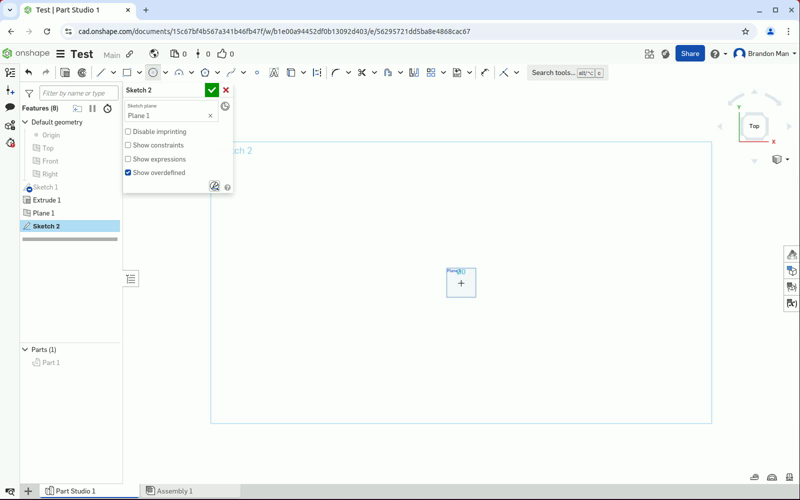
mouse_move(552, 282)
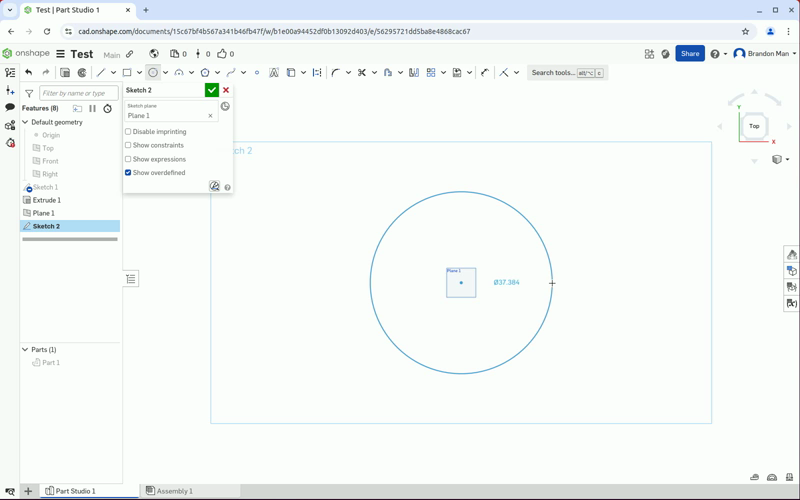
click(552, 282)
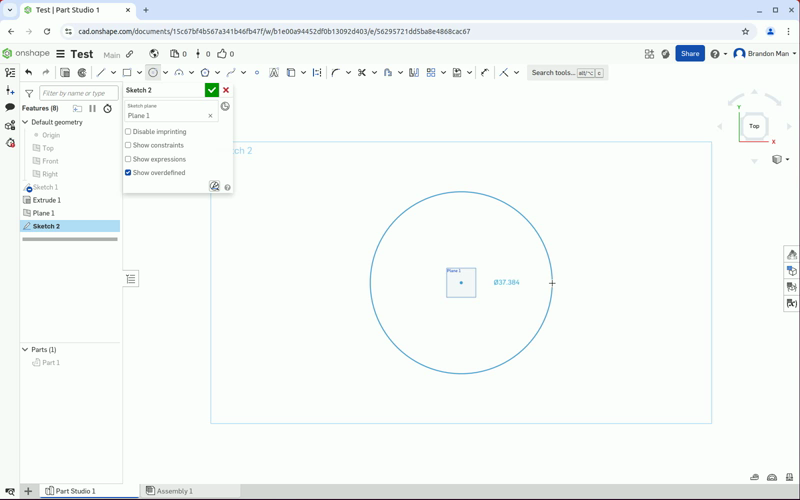
key(esc)
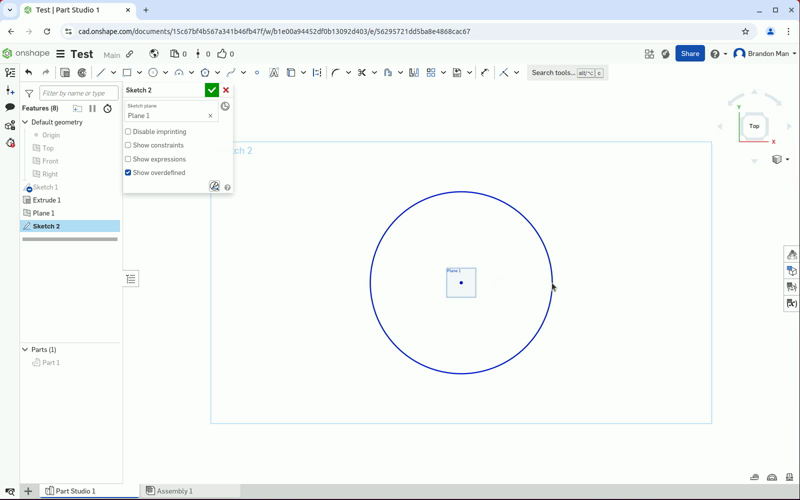
mouse_move(417, 340)
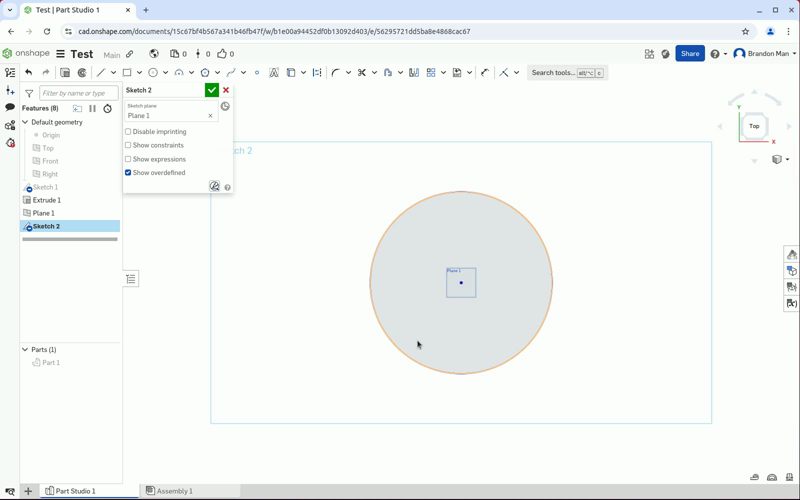
click(417, 340)
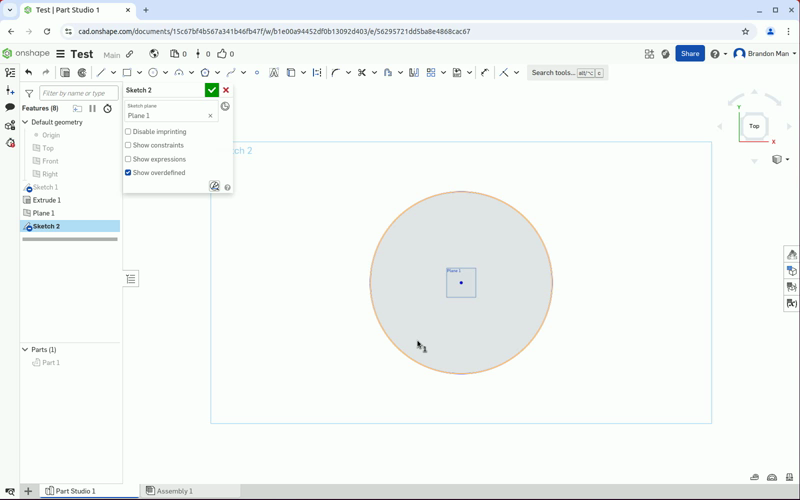
mouse_move(73, 352)
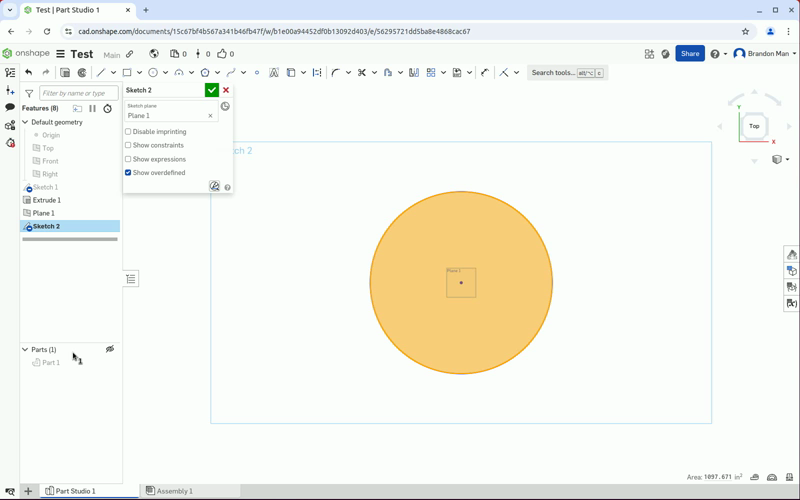
key(shift+y)
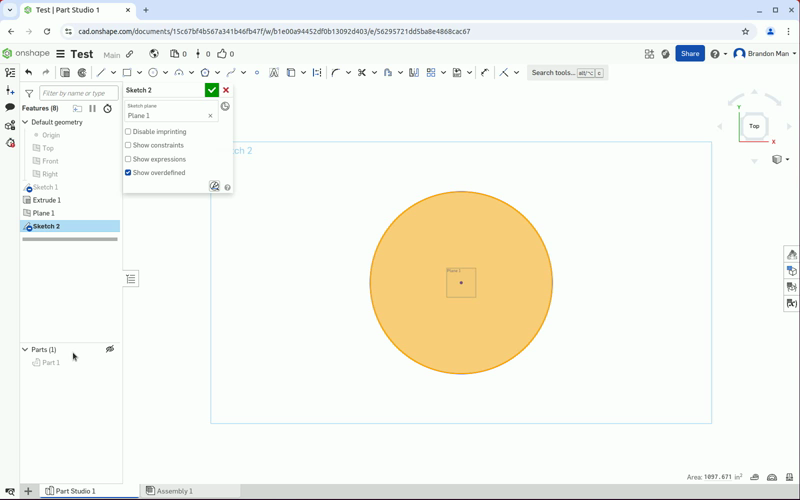
key(shift+e)
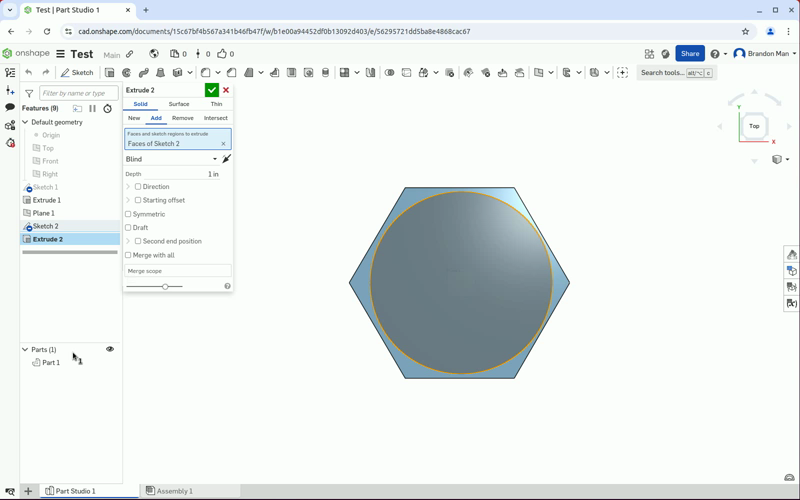
mouse_move(143, 106)
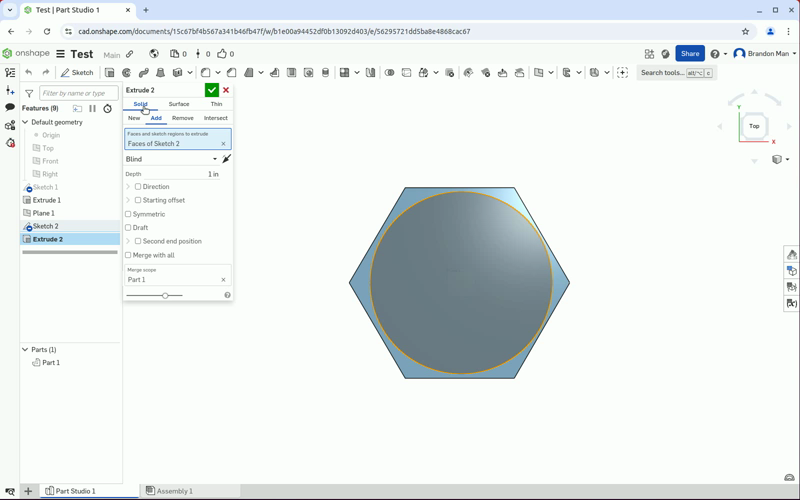
click(143, 106)
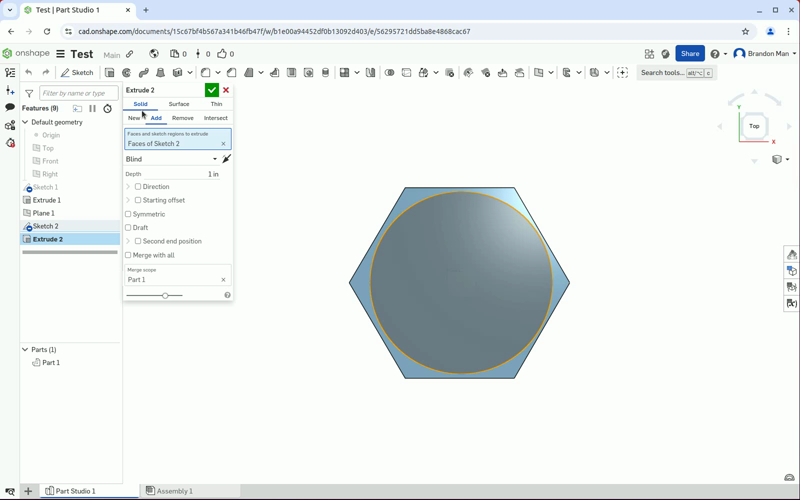
mouse_move(137, 120)
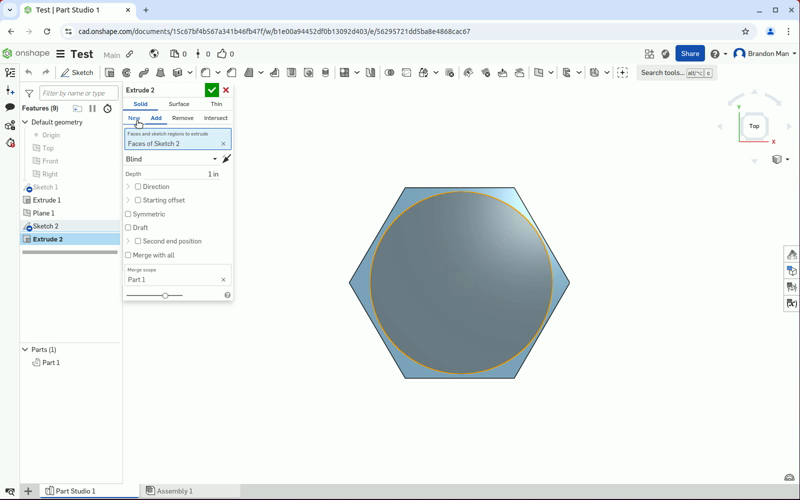
click(137, 120)
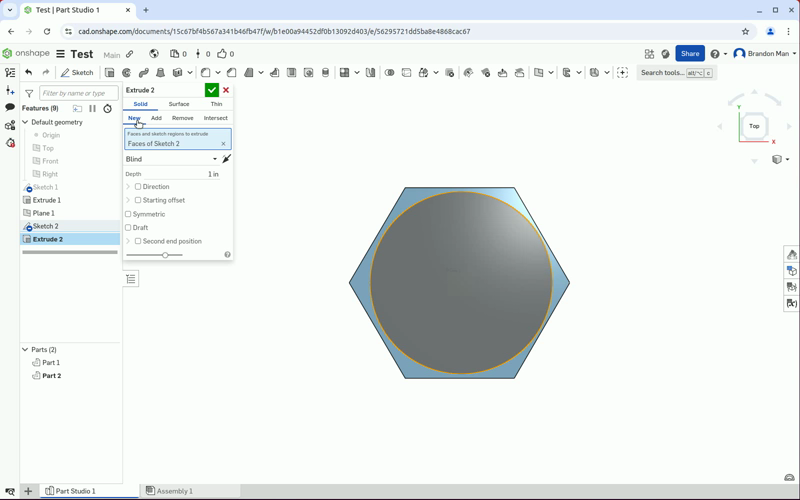
key(tab, 4)
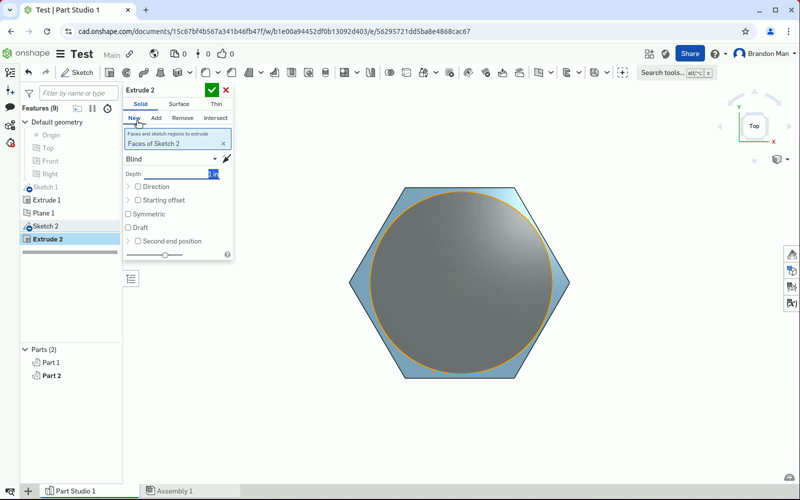
text(7.703)
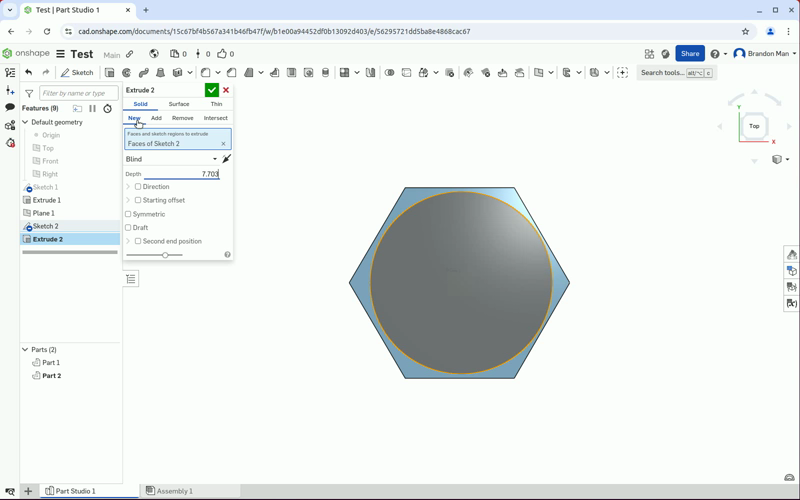
key(enter)
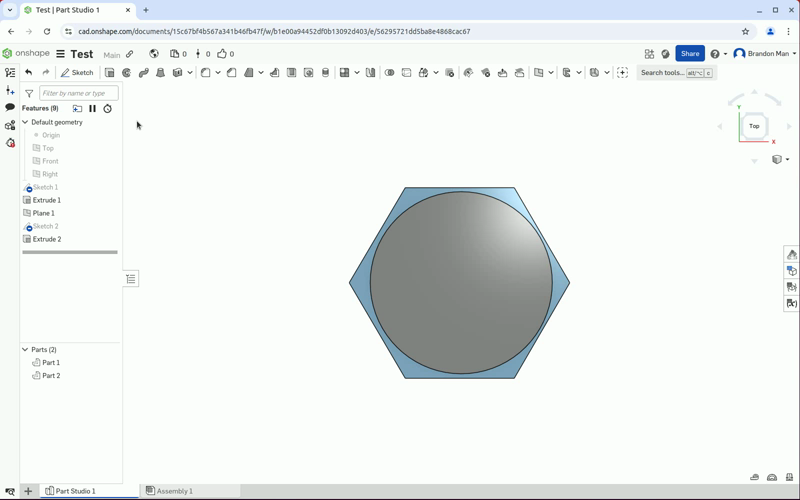
key(shift+h)
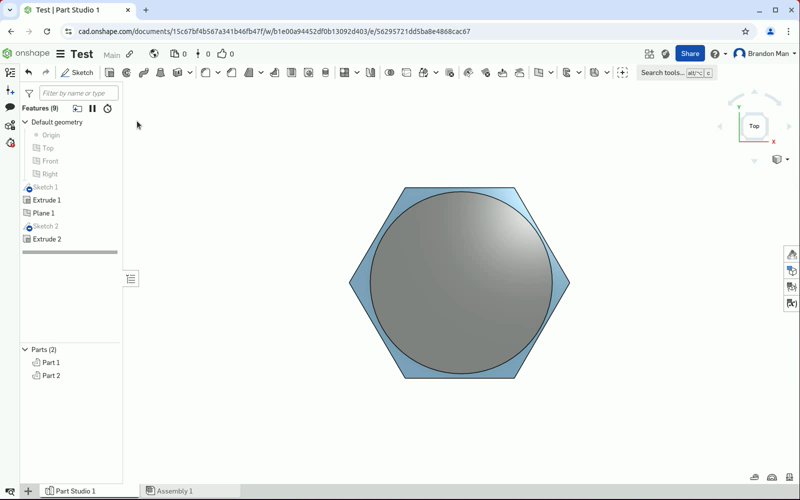
key(shift+h)
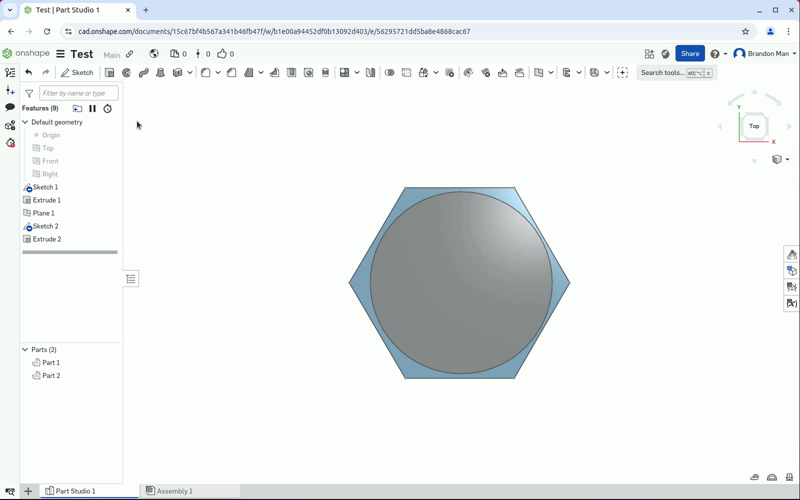
key(shift+7)
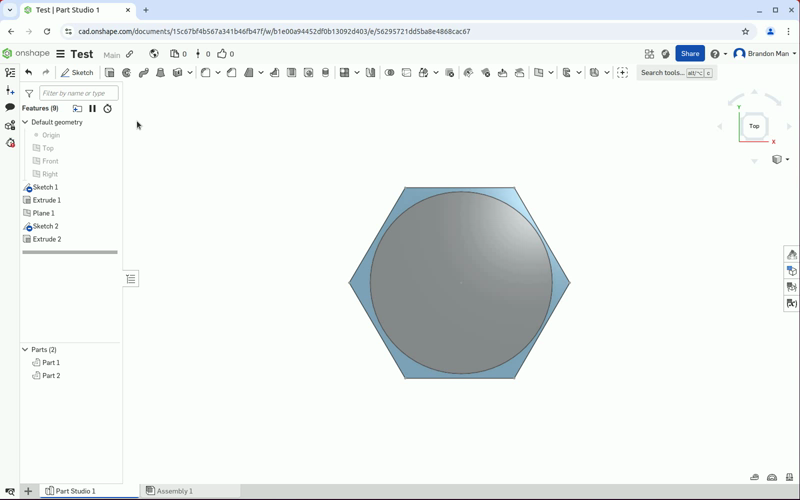
key(up, 3)
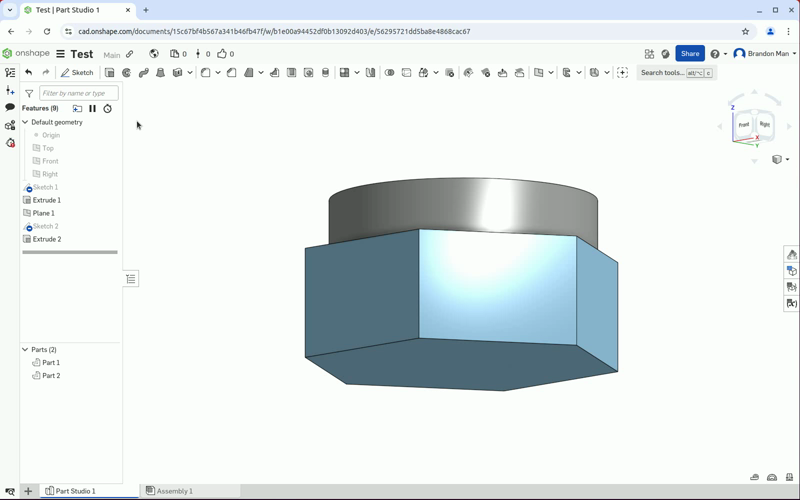
key(left, 3)
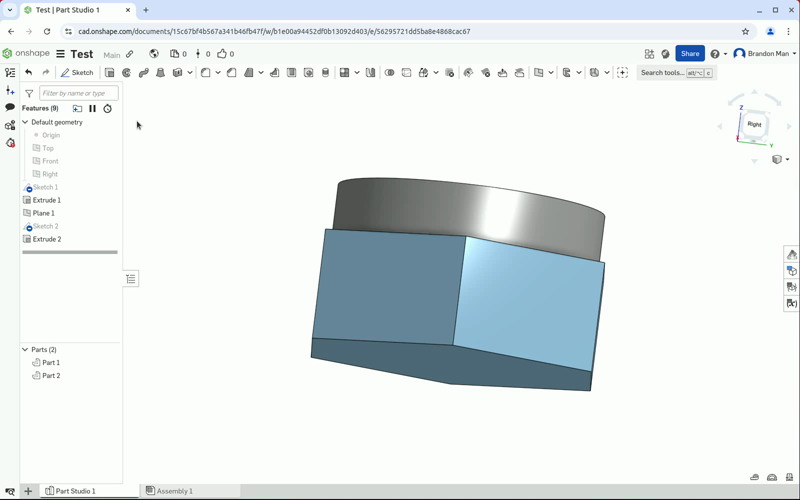
key(right, 3)
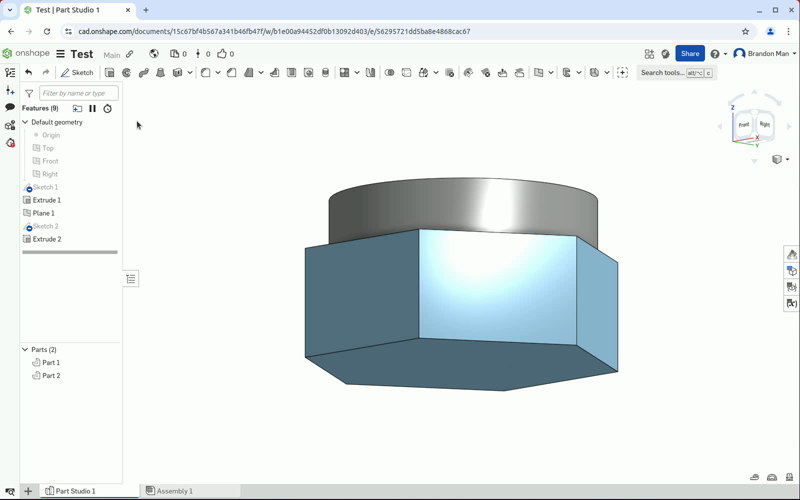
key(down, 3)
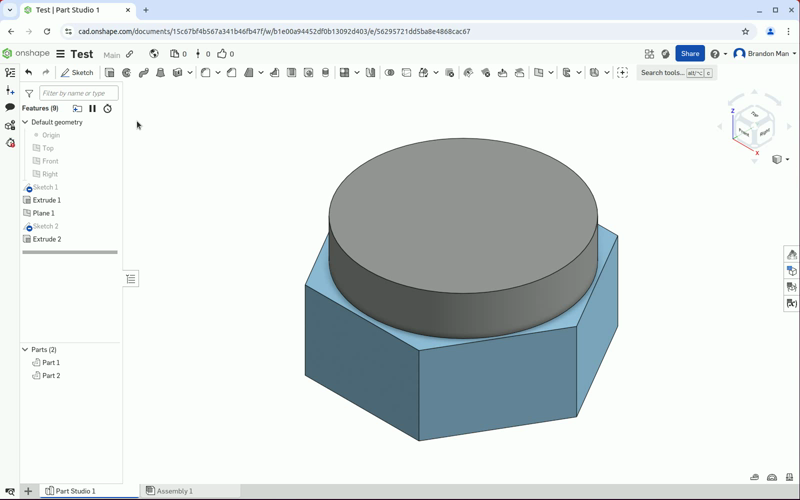
mouse_move(73, 189)
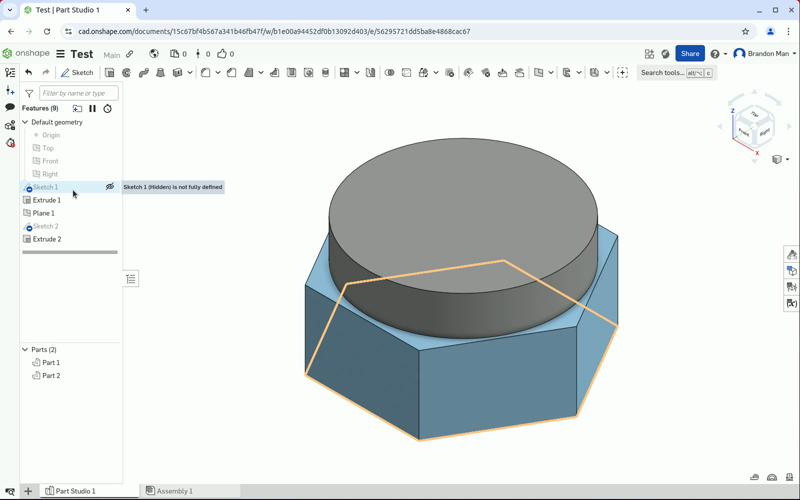
click(73, 189)